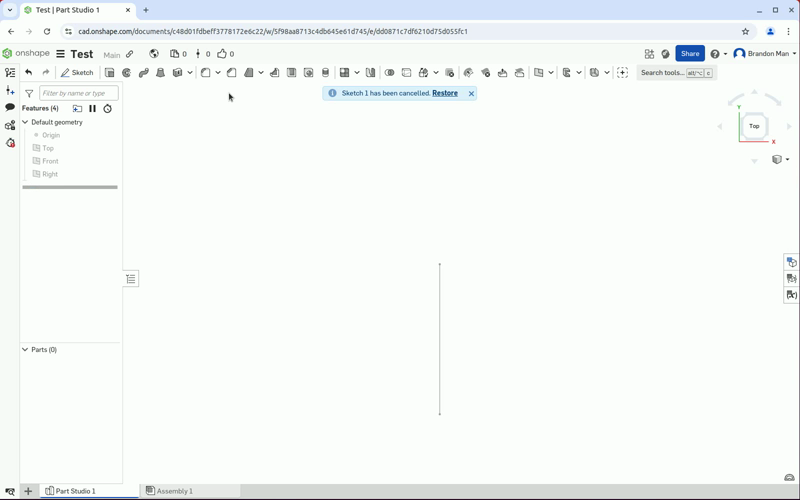
key(shift+h)
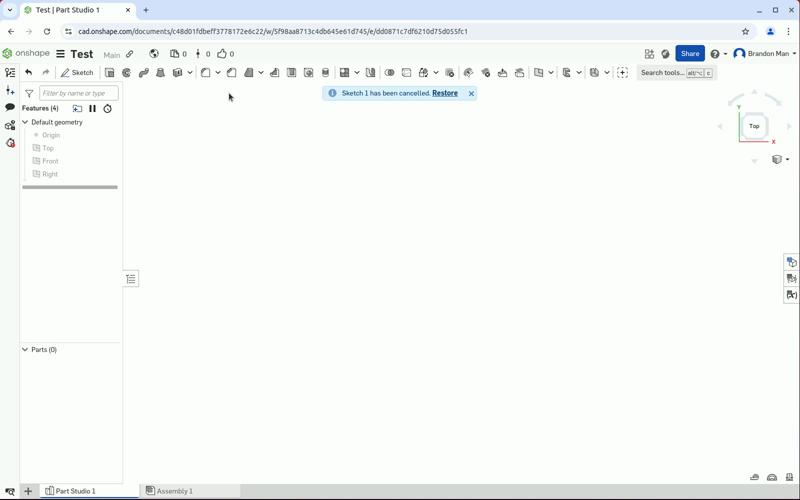
mouse_move(73, 352)
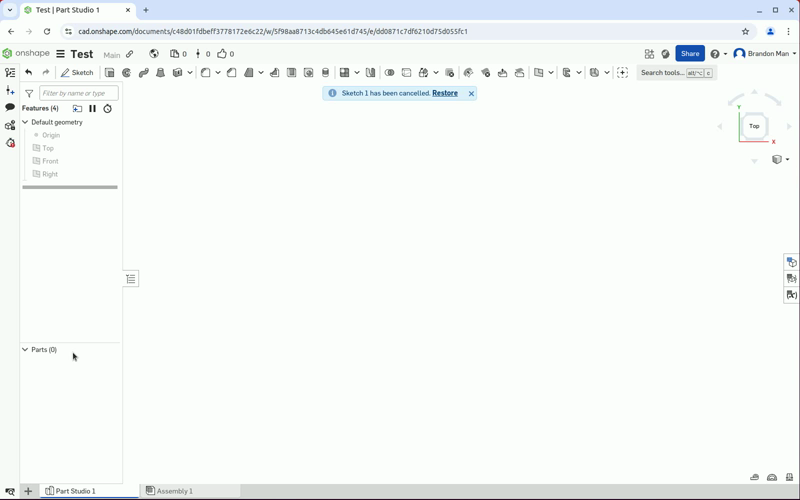
key(y)
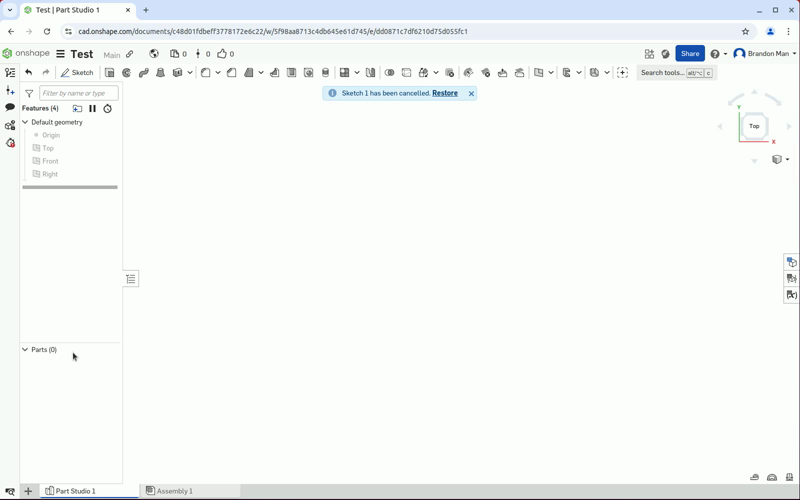
key(shift+p)
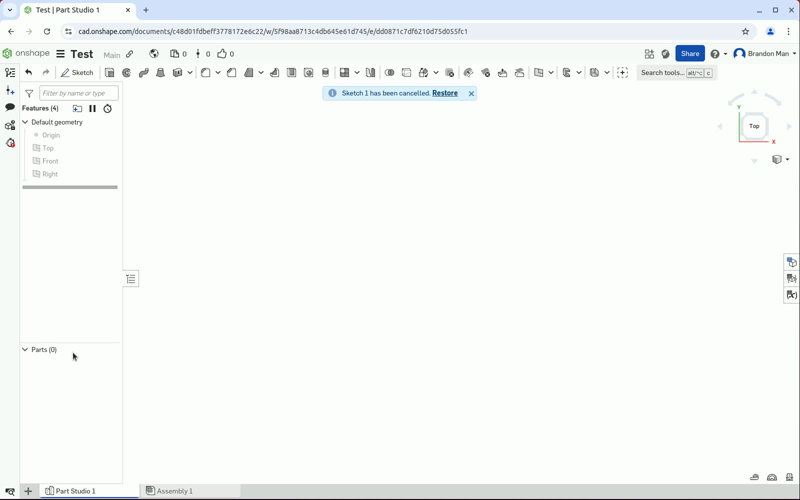
key(space)
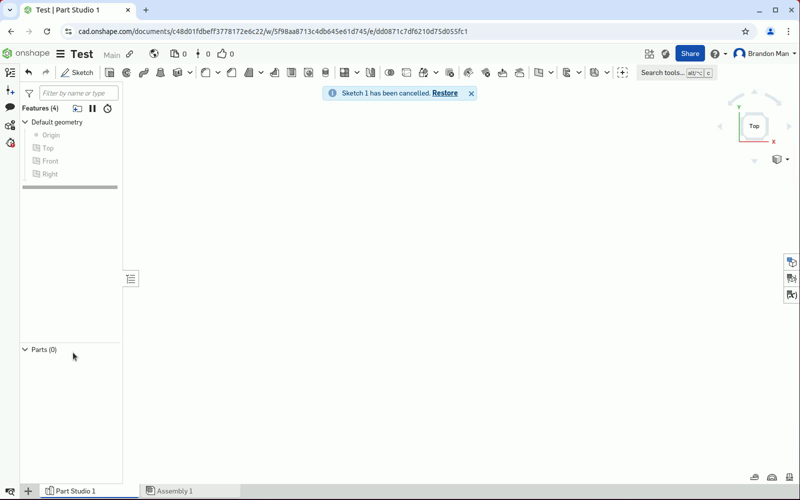
key_down(shift)
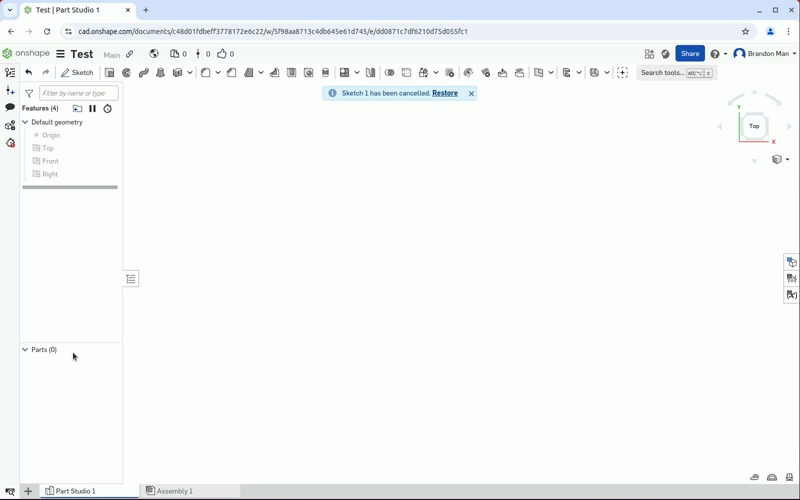
key(up)
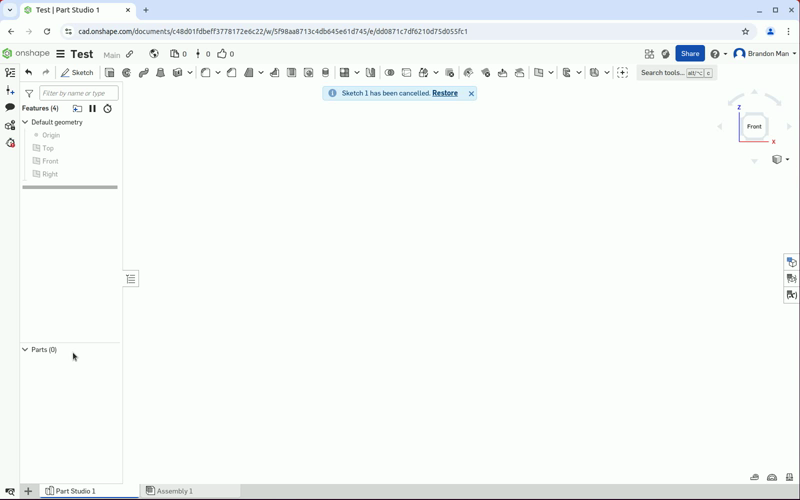
key_up(shift)
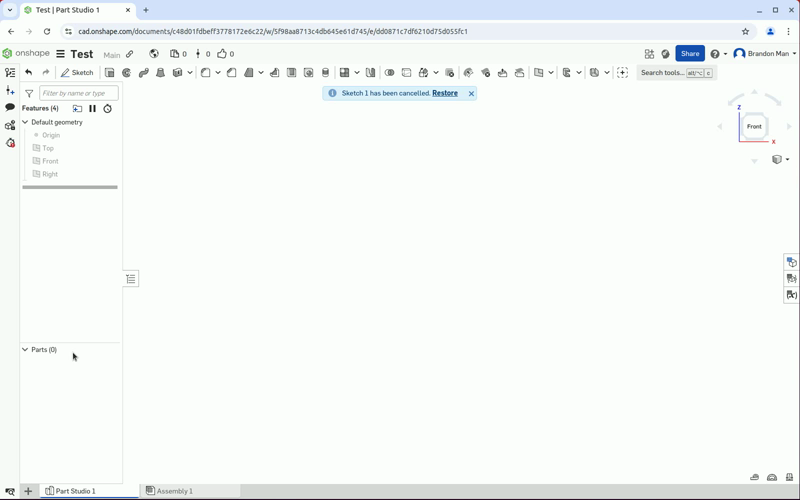
mouse_move(73, 352)
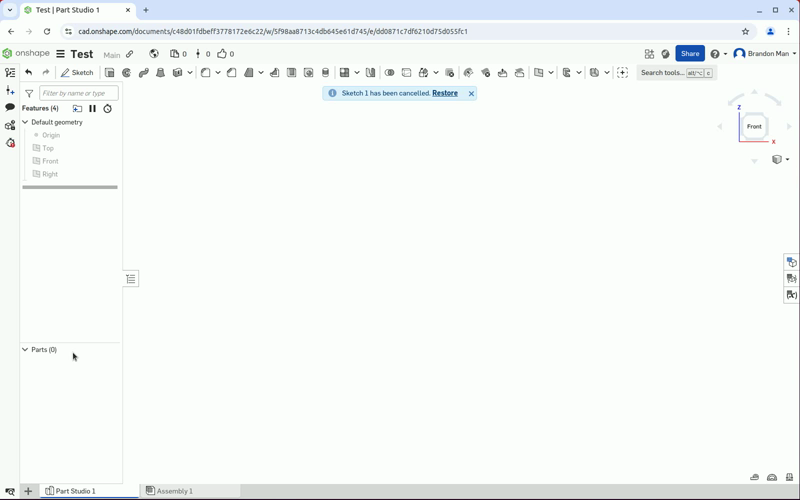
key(shift+y)
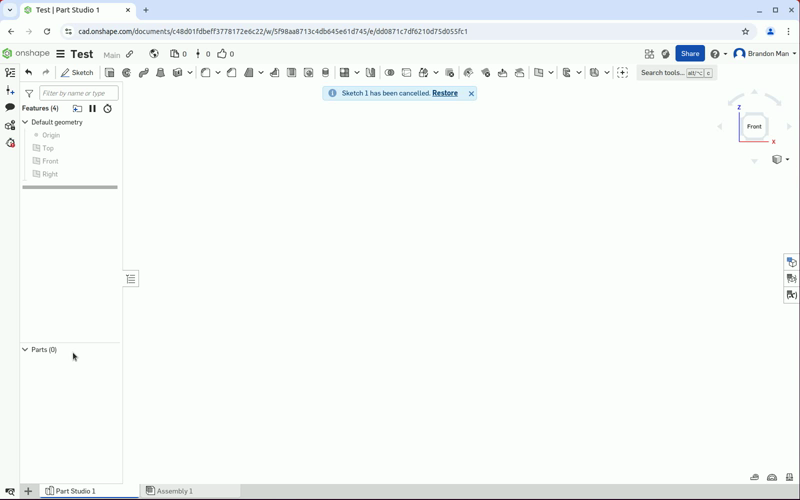
key(shift+s)
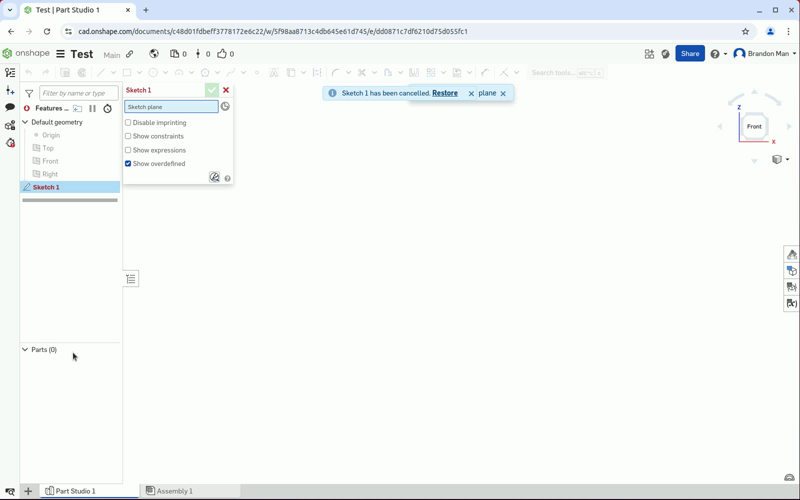
mouse_move(73, 163)
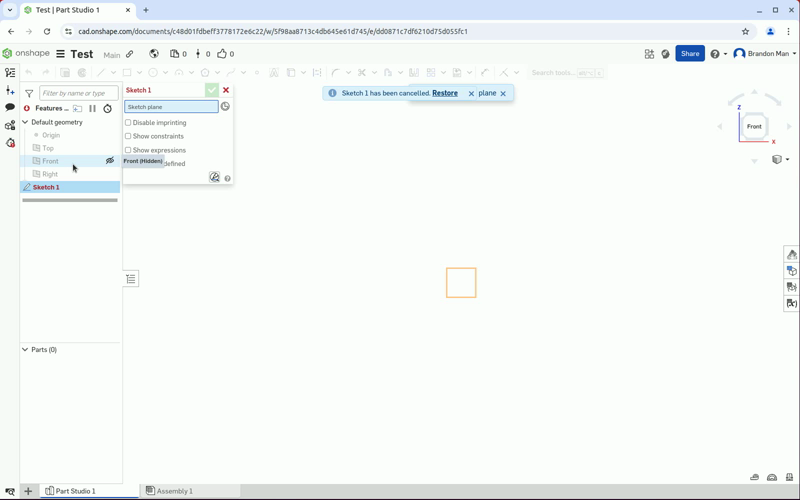
click(73, 163)
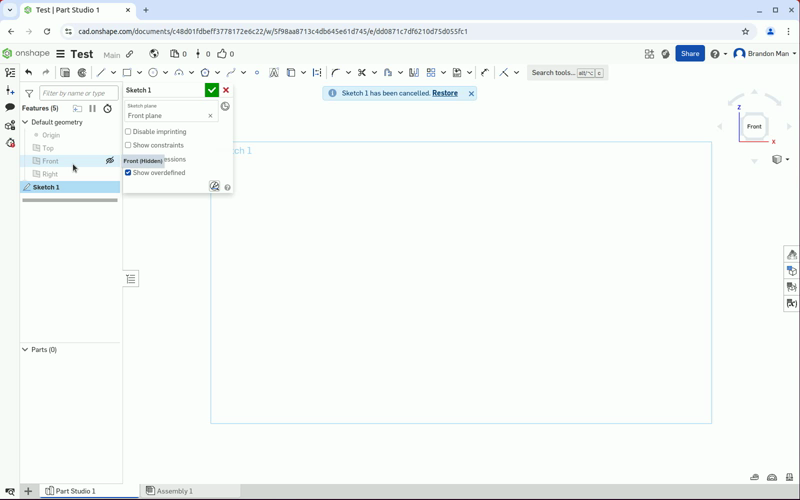
mouse_move(73, 352)
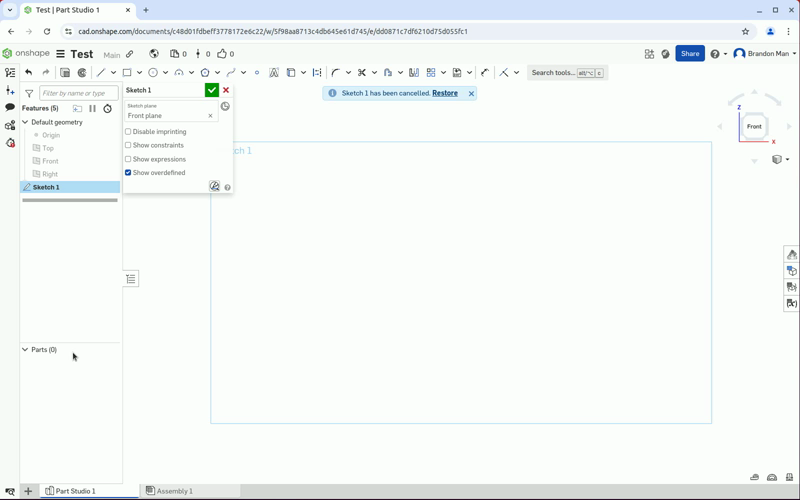
key(y)
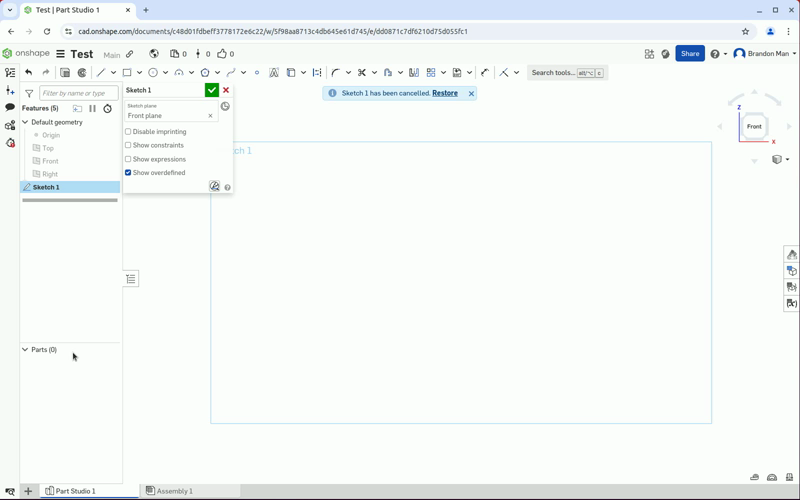
key(l)
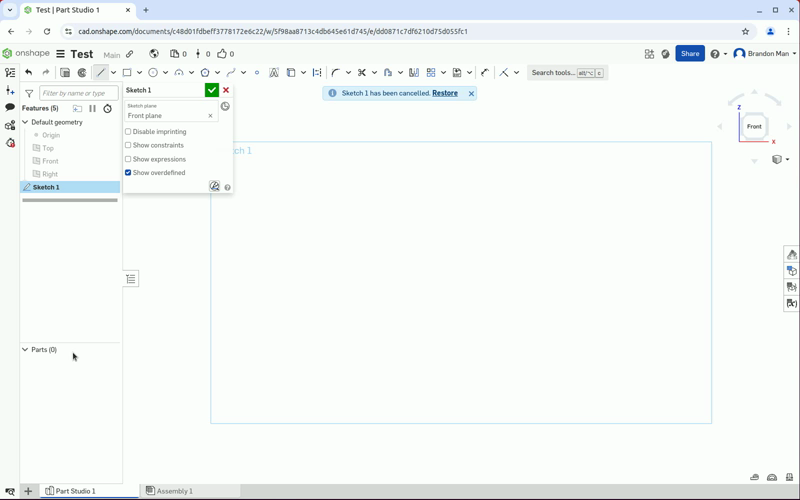
key_down(shift)
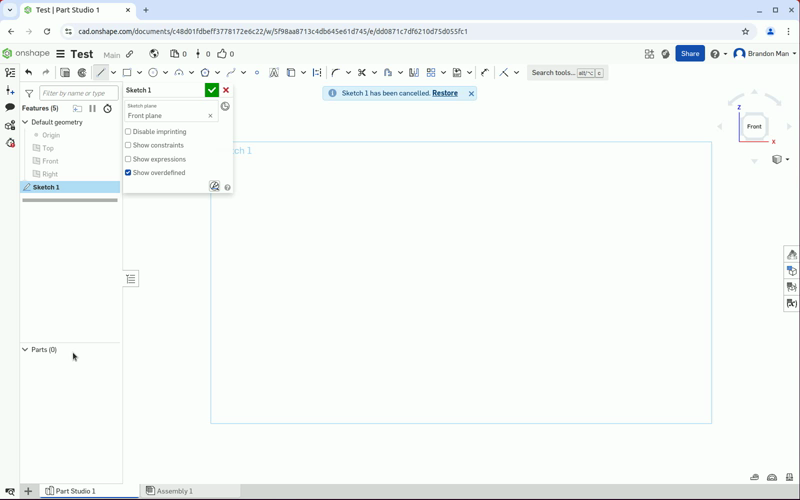
mouse_move(401, 212)
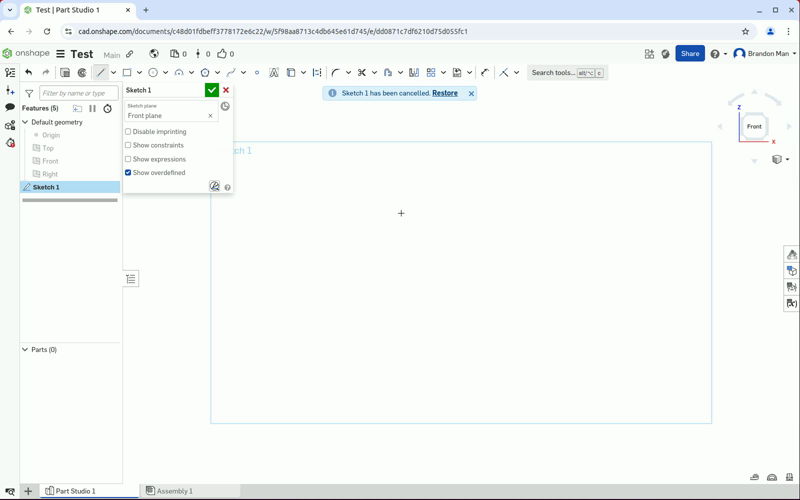
click(401, 212)
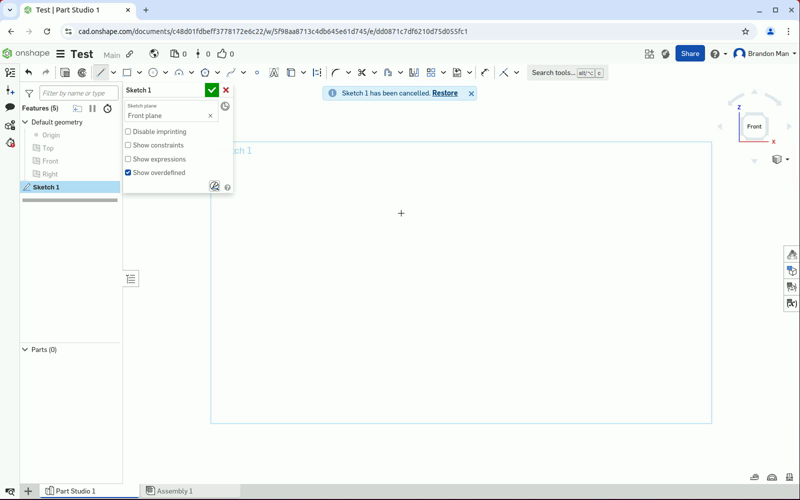
key_up(shift)
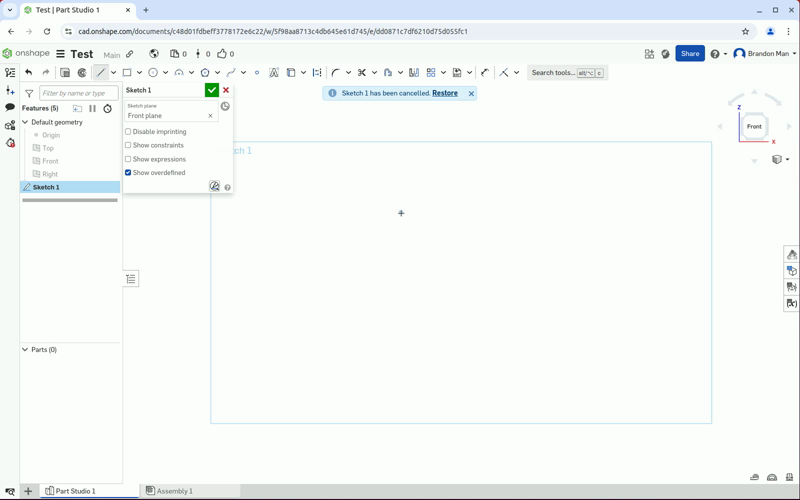
key_down(shift)
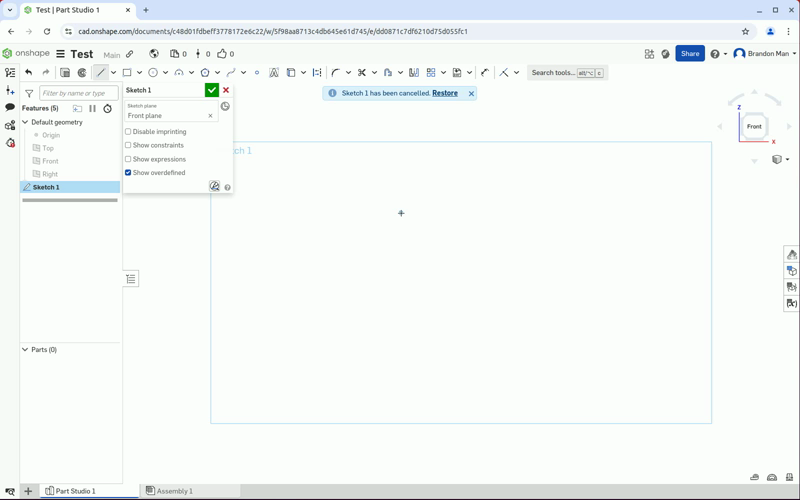
mouse_move(431, 212)
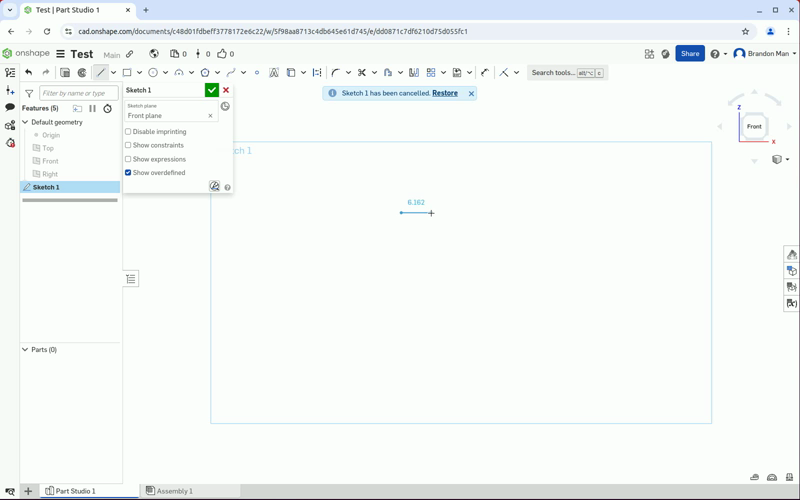
mouse_move(436, 212)
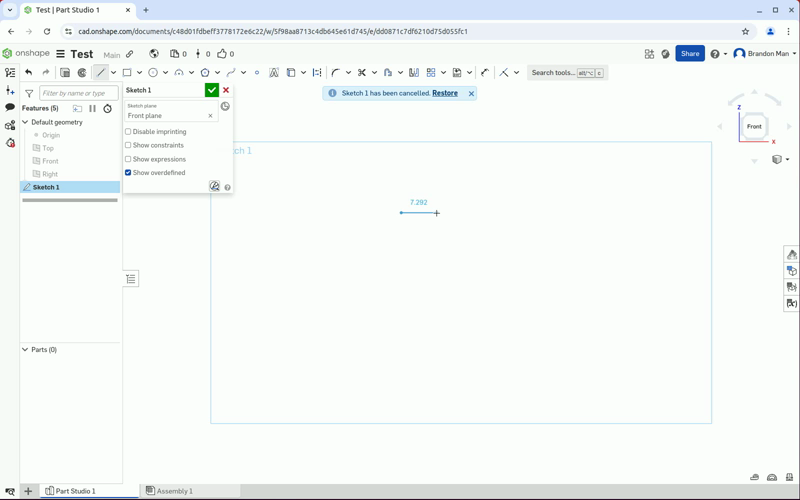
click(436, 212)
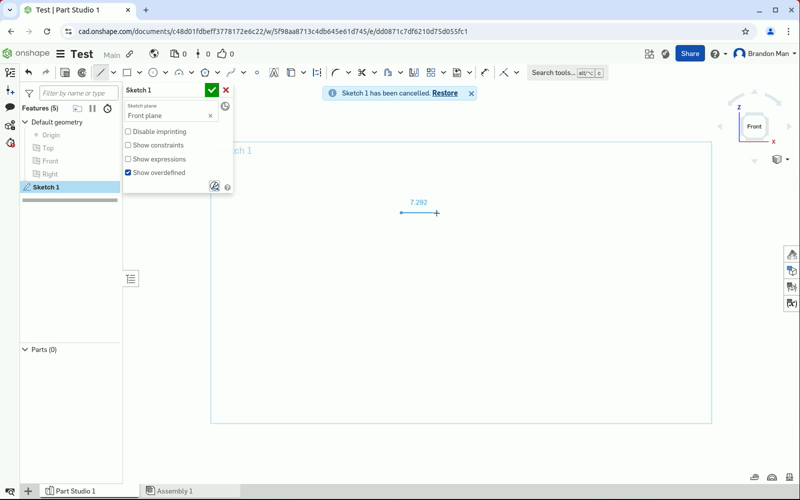
key_up(shift)
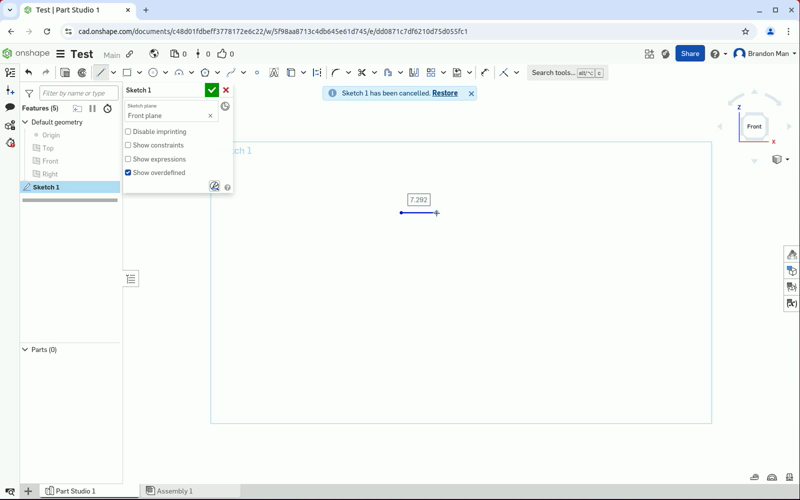
key_down(shift)
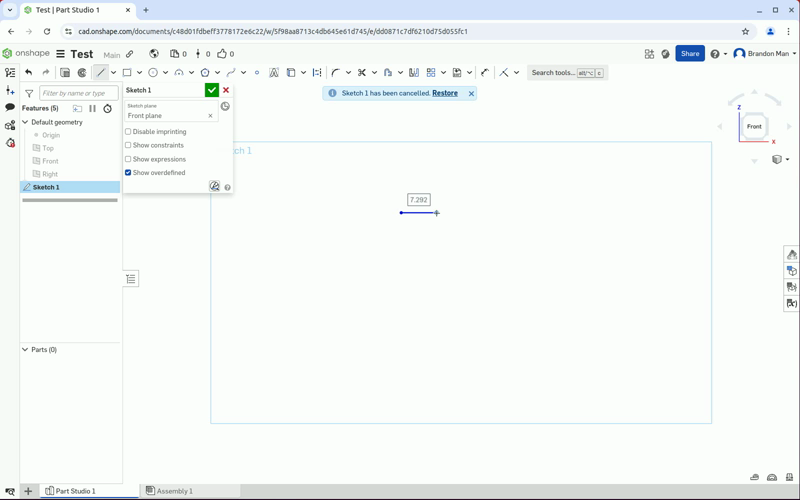
mouse_move(534, 212)
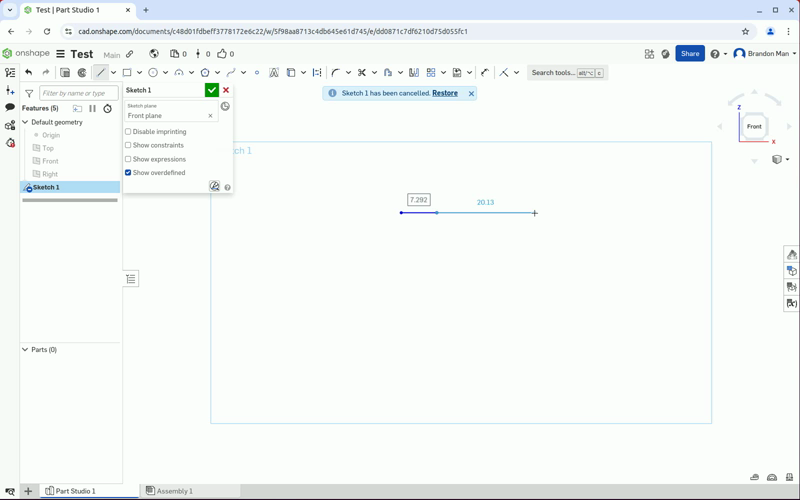
click(534, 212)
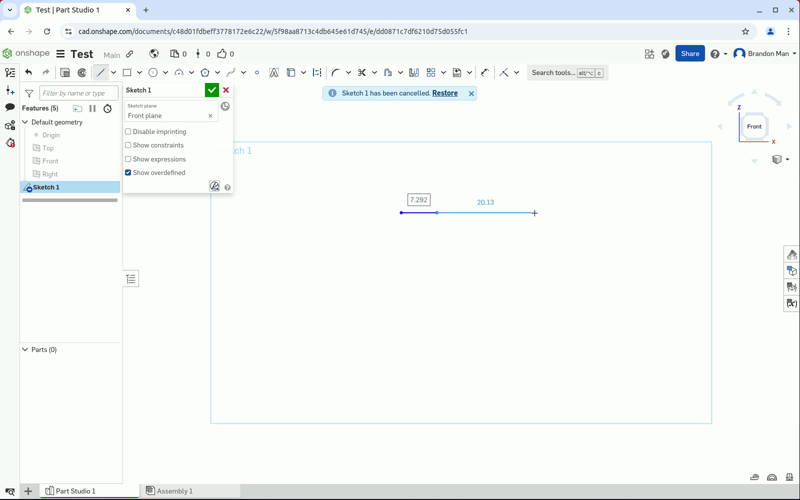
key_up(shift)
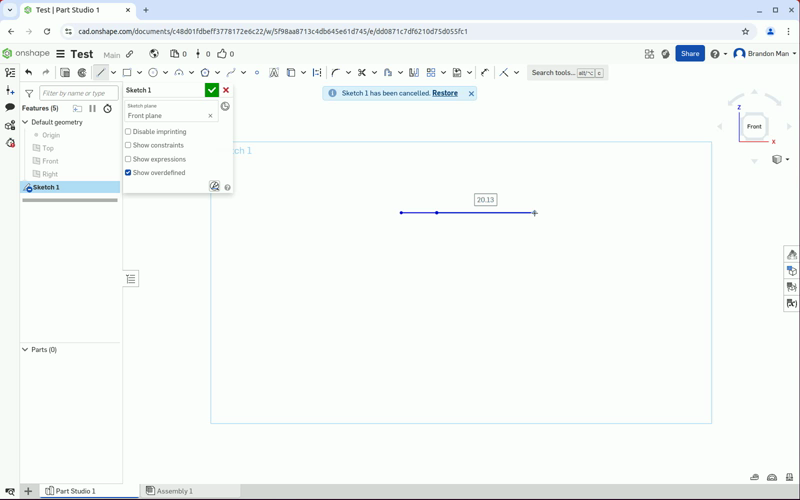
key_down(shift)
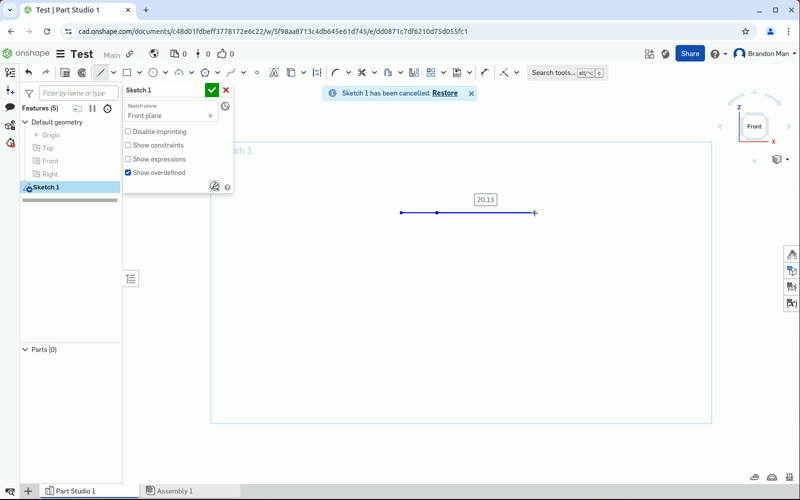
mouse_move(564, 212)
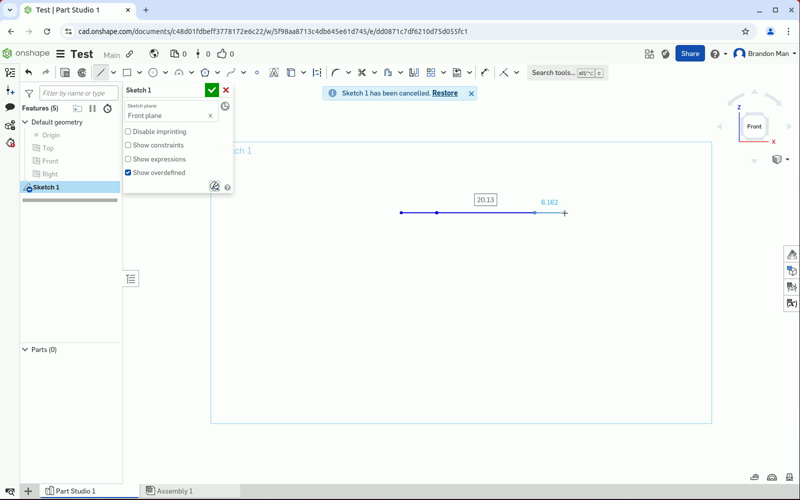
mouse_move(570, 212)
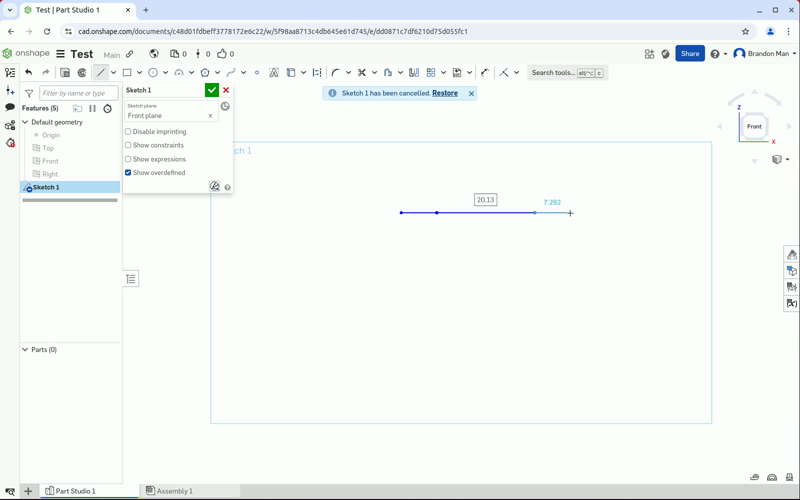
click(570, 212)
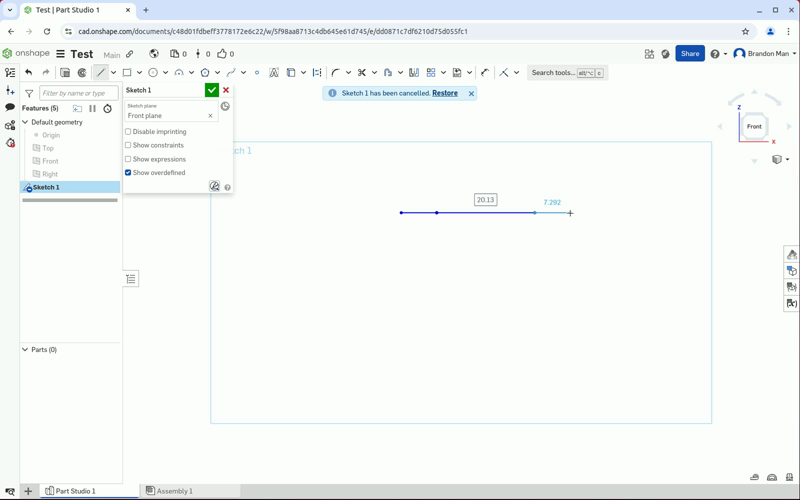
key_up(shift)
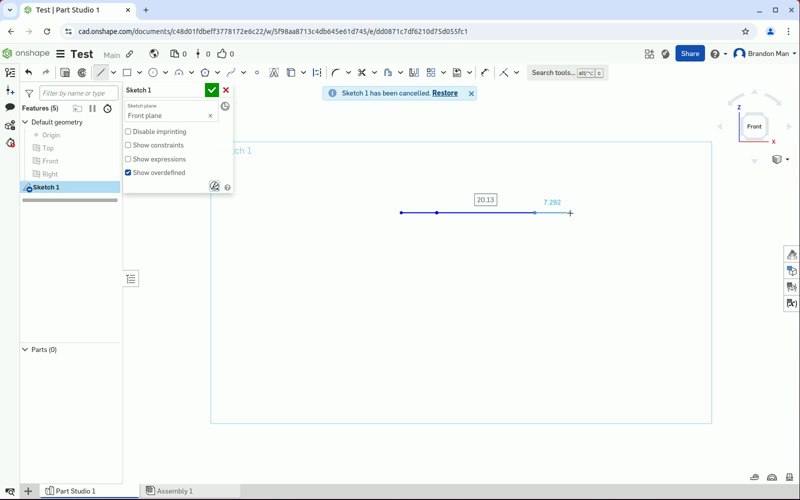
key_down(shift)
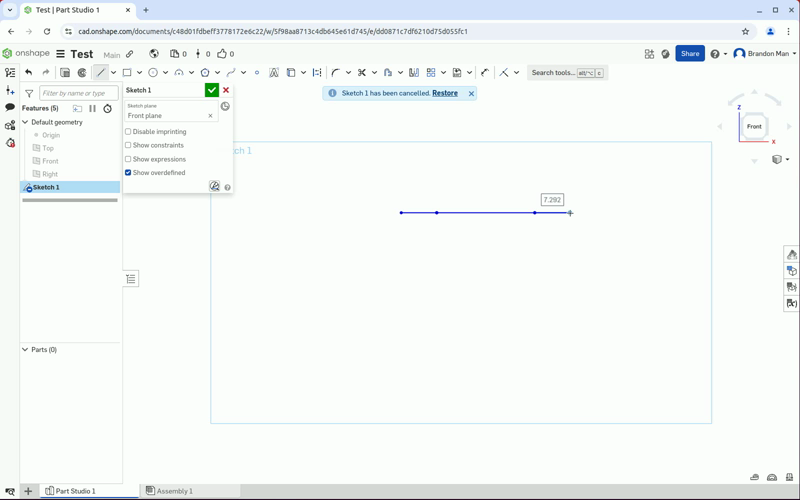
mouse_move(589, 212)
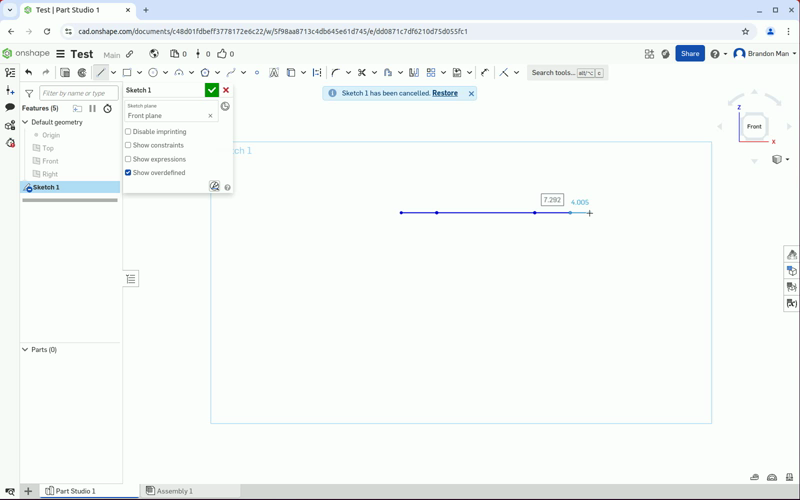
mouse_move(570, 198)
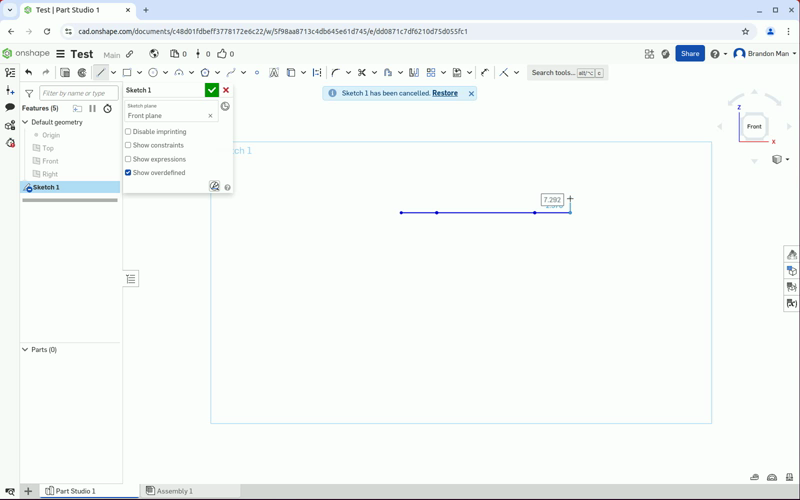
click(570, 198)
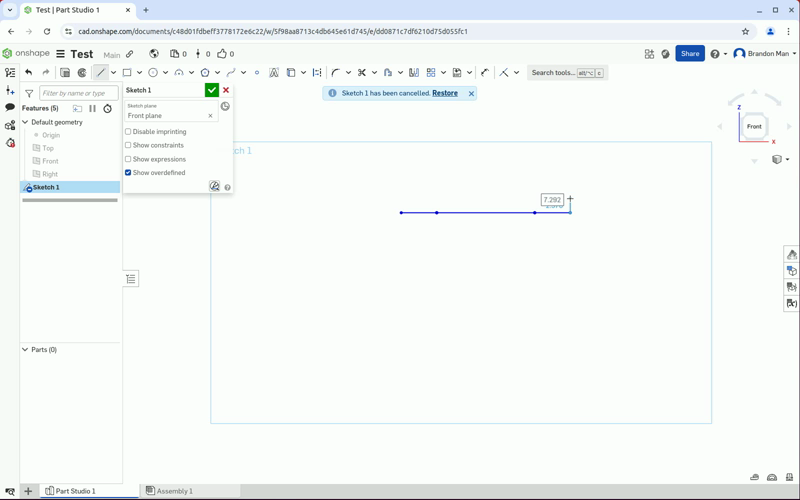
key_up(shift)
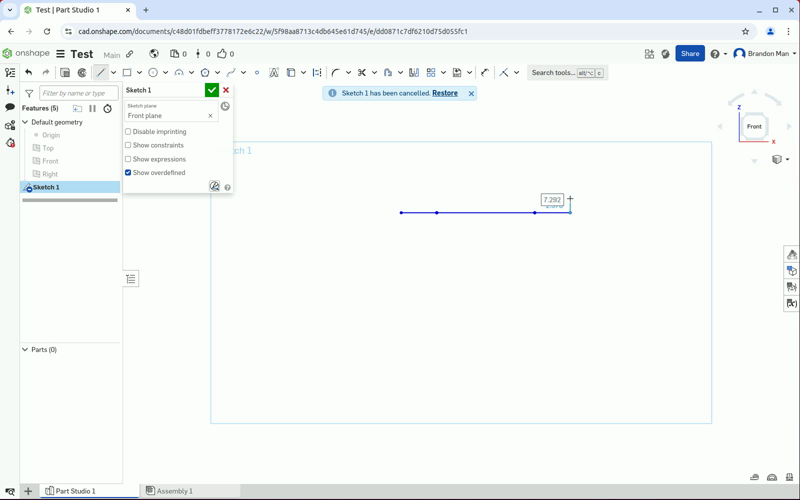
key_down(shift)
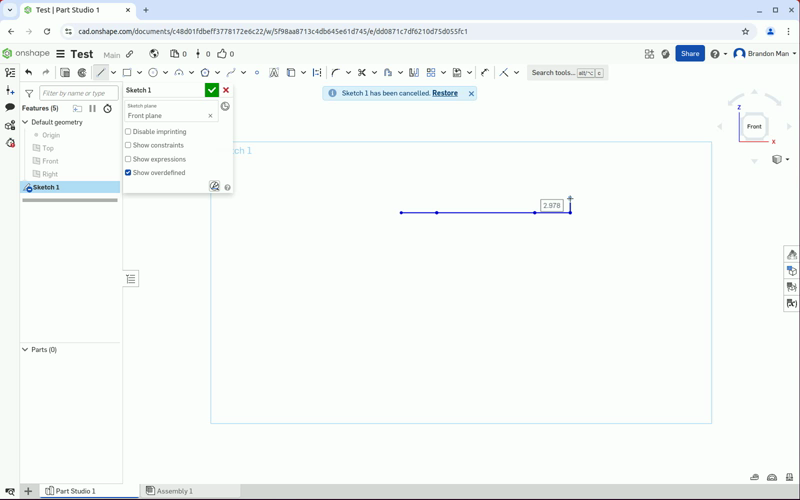
mouse_move(484, 171)
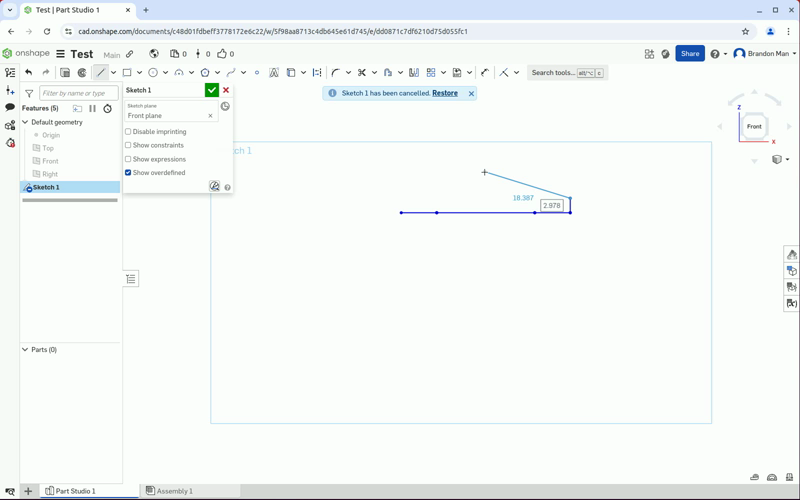
click(484, 171)
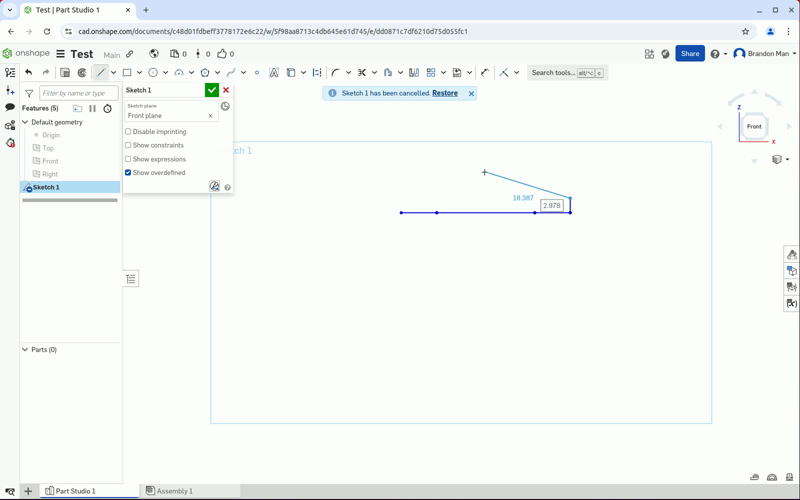
key_up(shift)
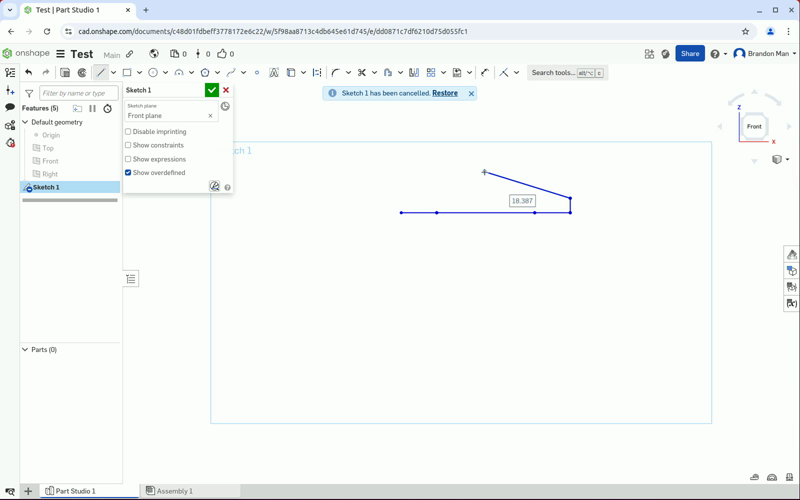
key(esc)
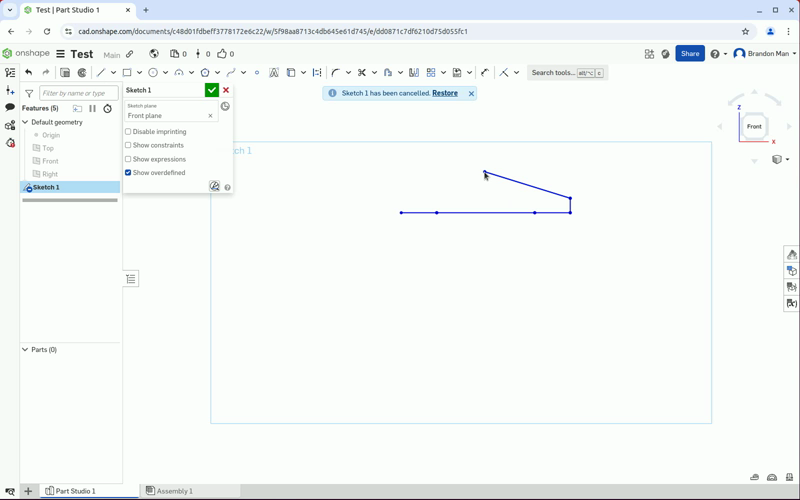
key(a)
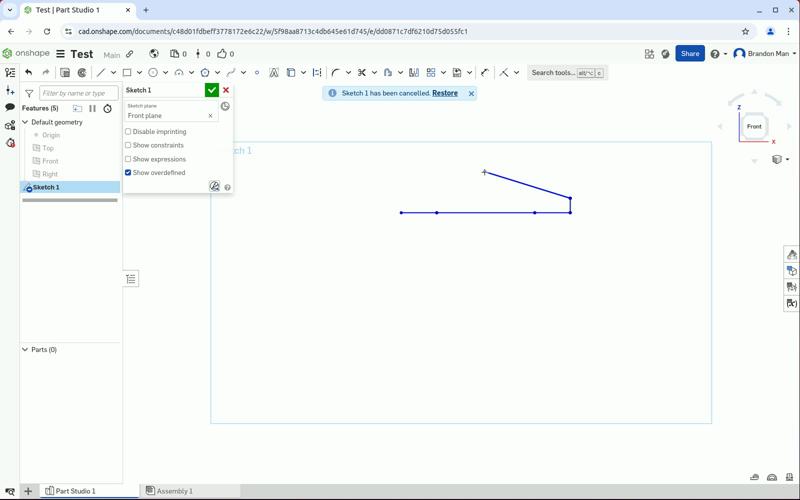
mouse_move(484, 171)
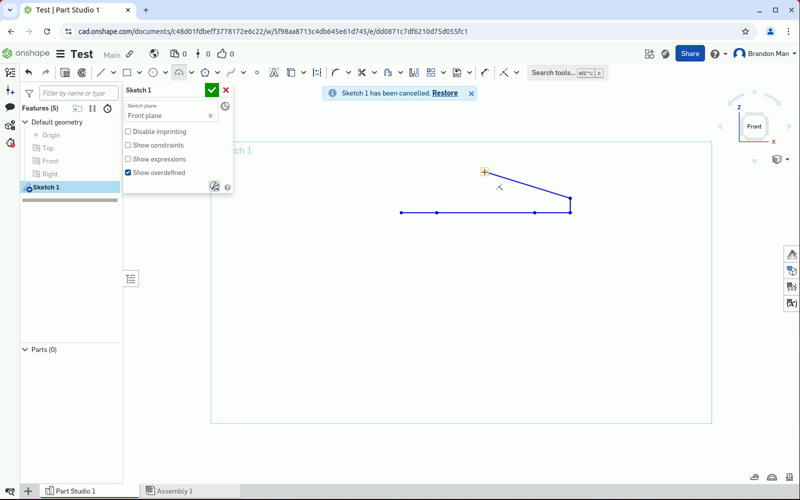
click(484, 171)
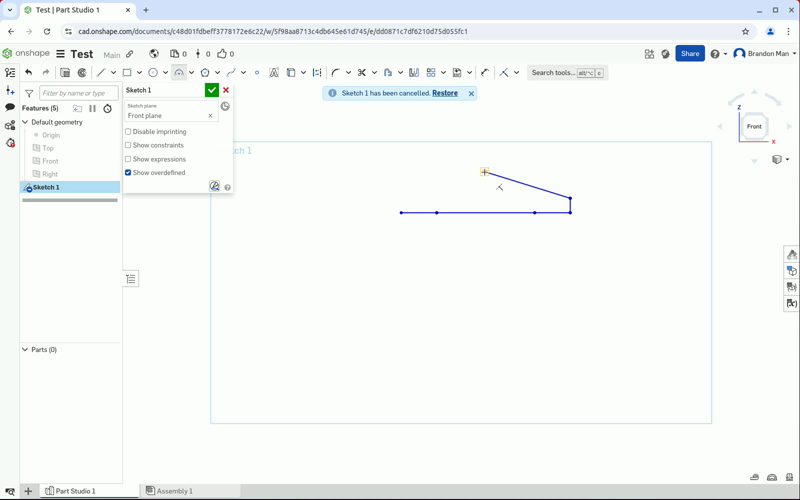
key_down(shift)
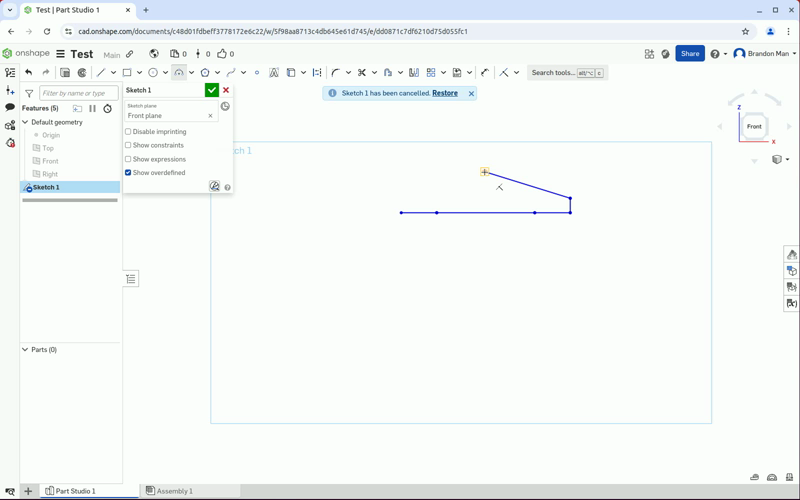
mouse_move(401, 198)
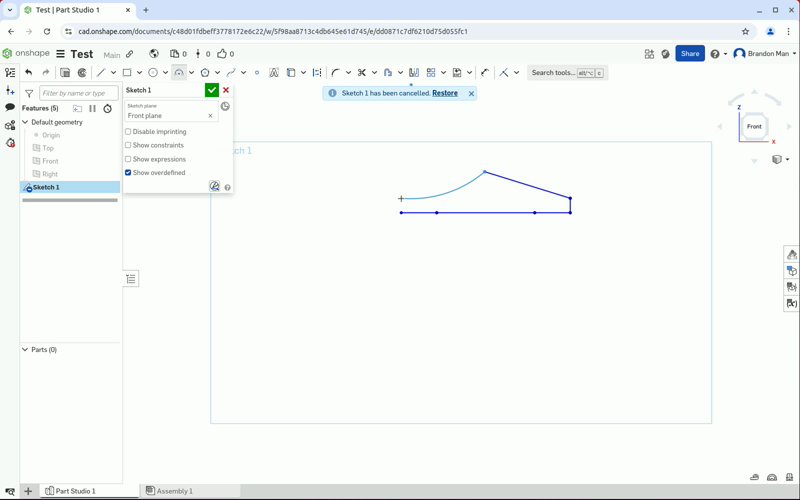
click(401, 198)
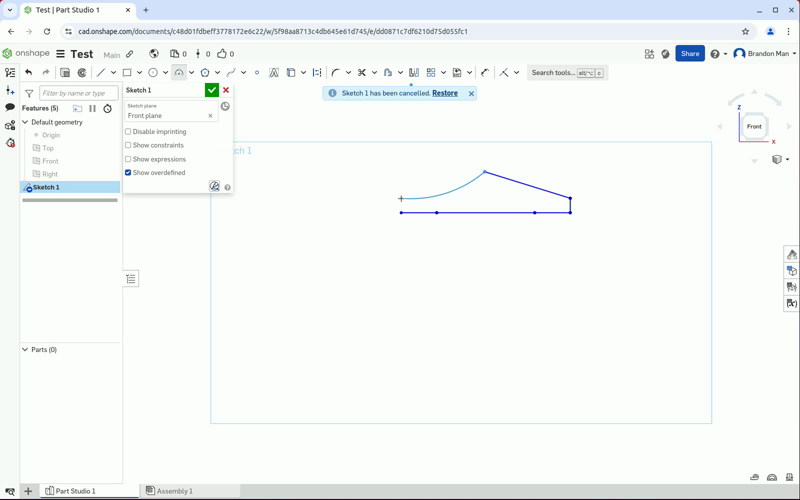
mouse_move(440, 178)
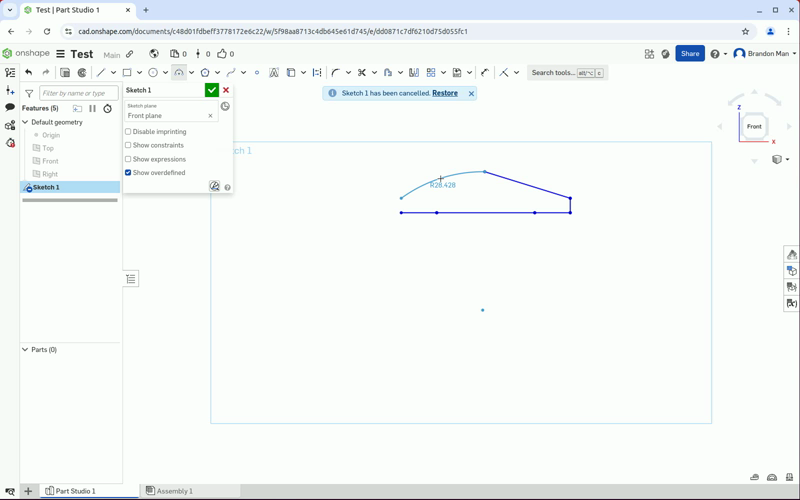
click(440, 178)
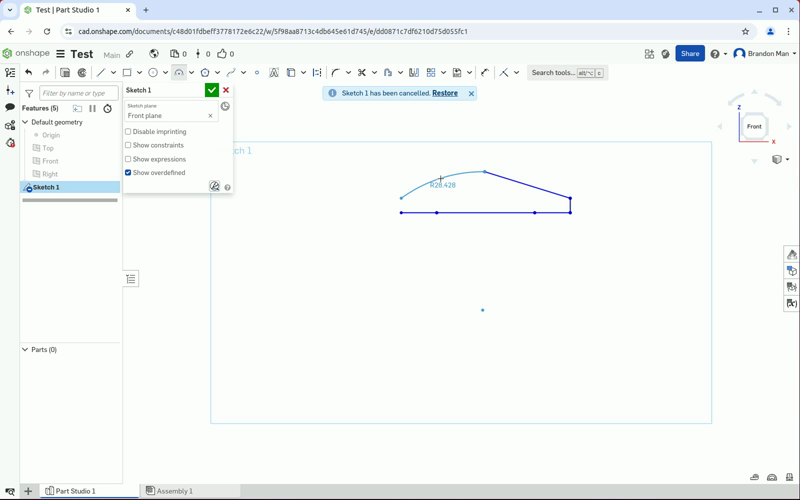
key_up(shift)
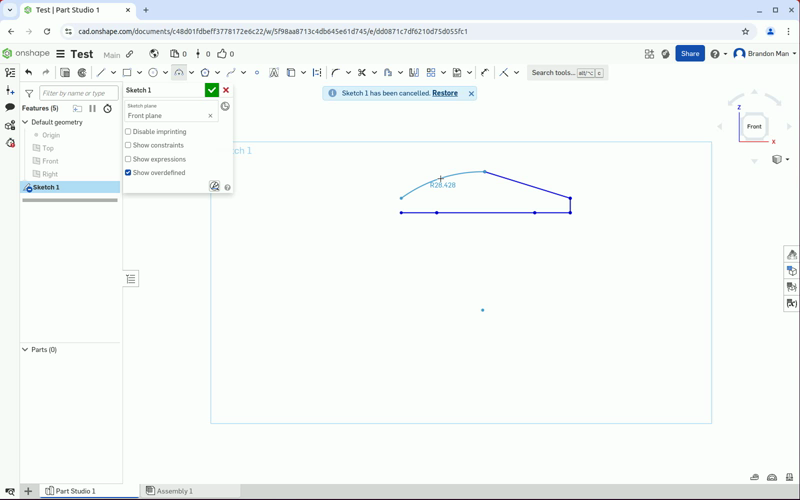
key(esc)
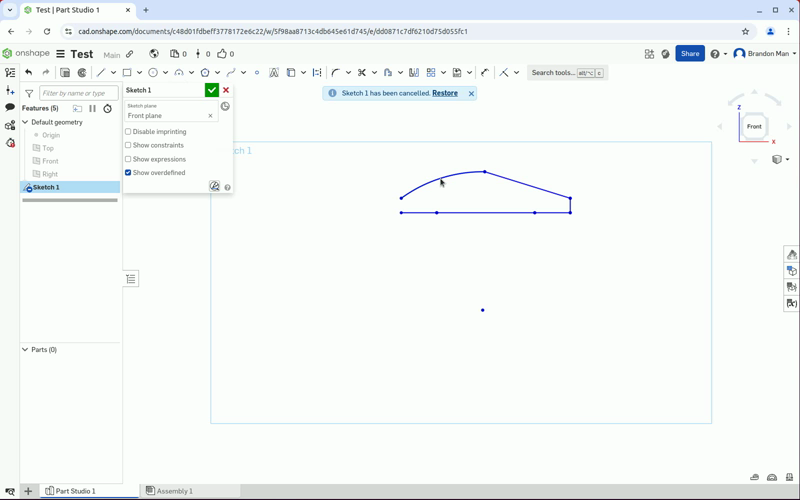
key(l)
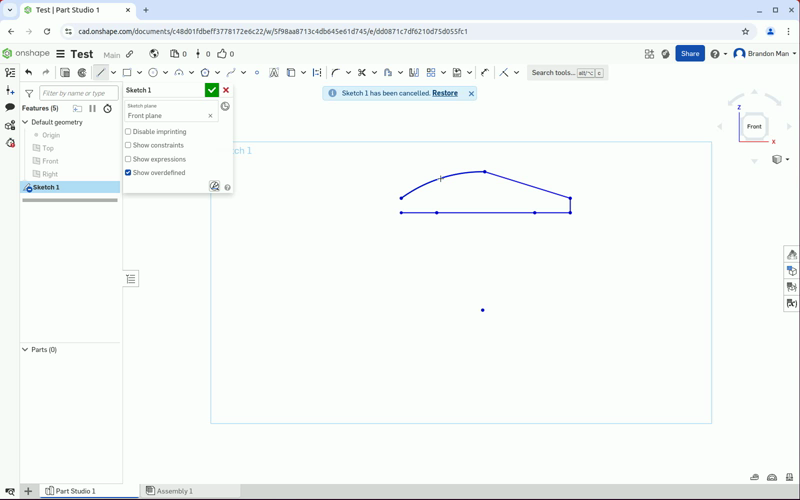
mouse_move(401, 198)
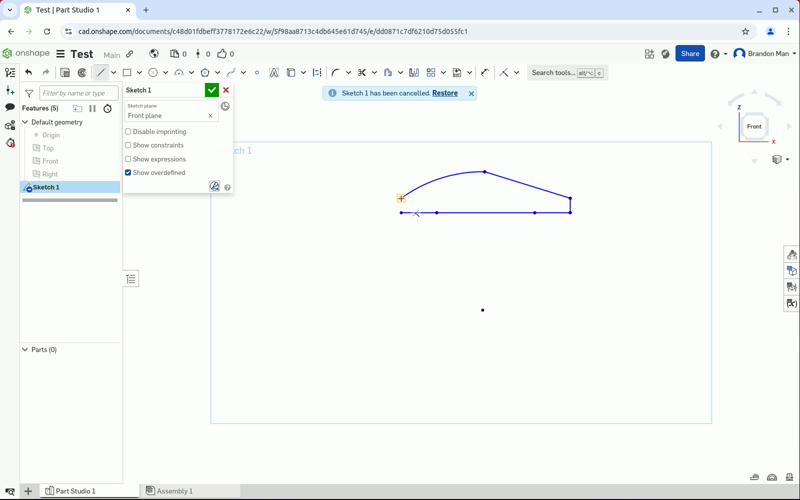
click(401, 198)
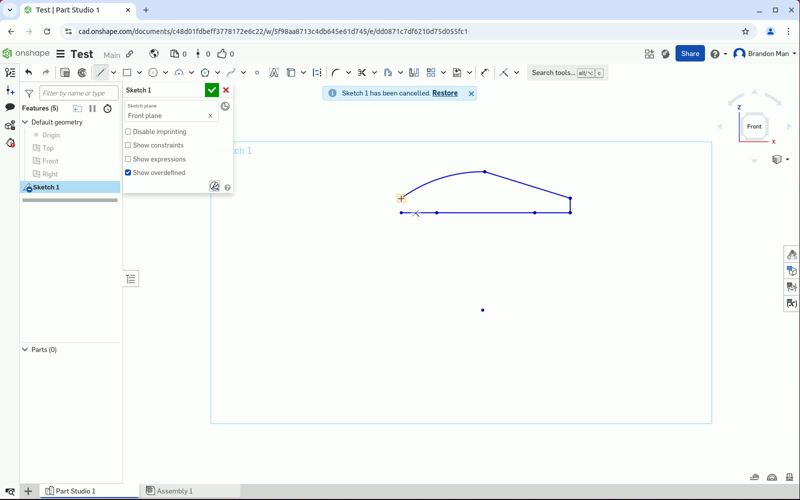
mouse_move(431, 198)
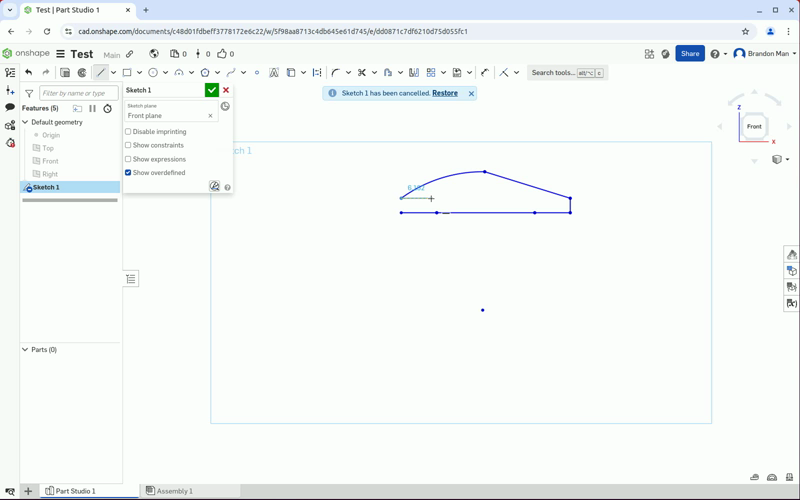
key_down(shift)
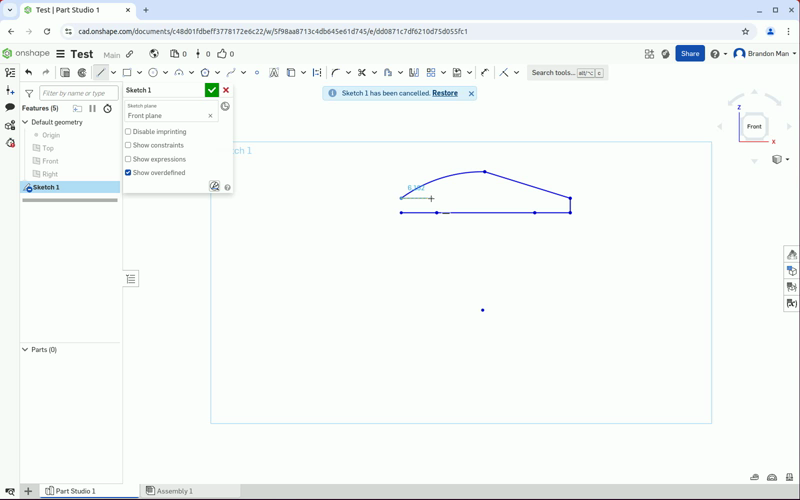
mouse_move(401, 212)
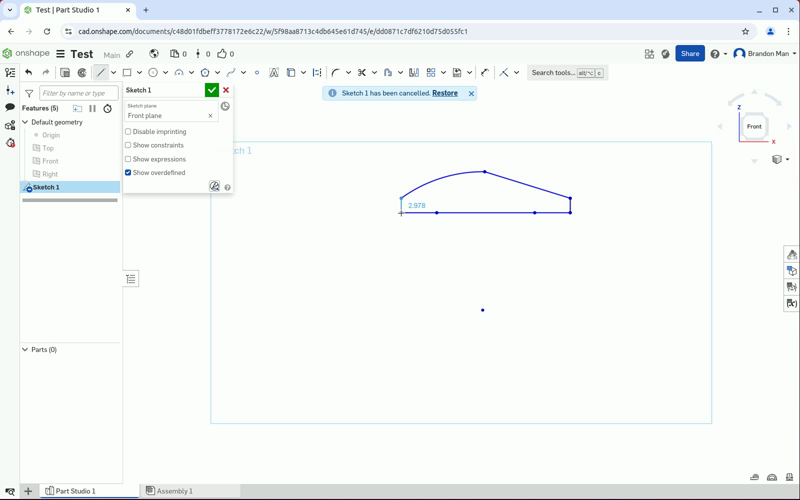
key_up(shift)
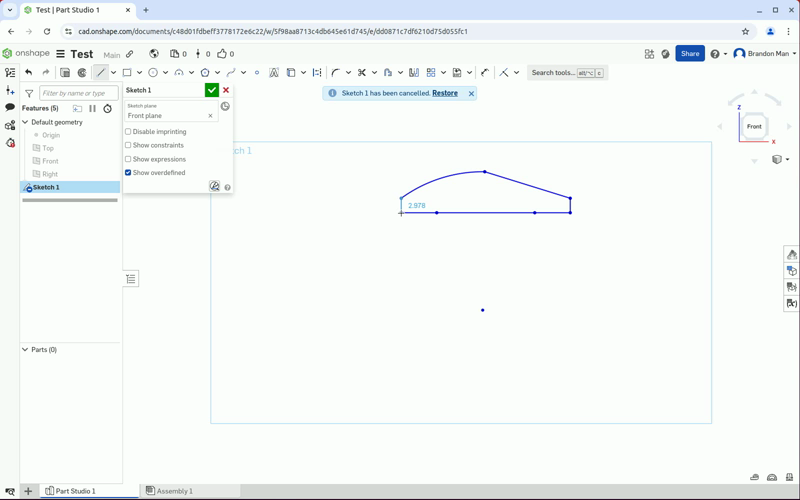
click(401, 212)
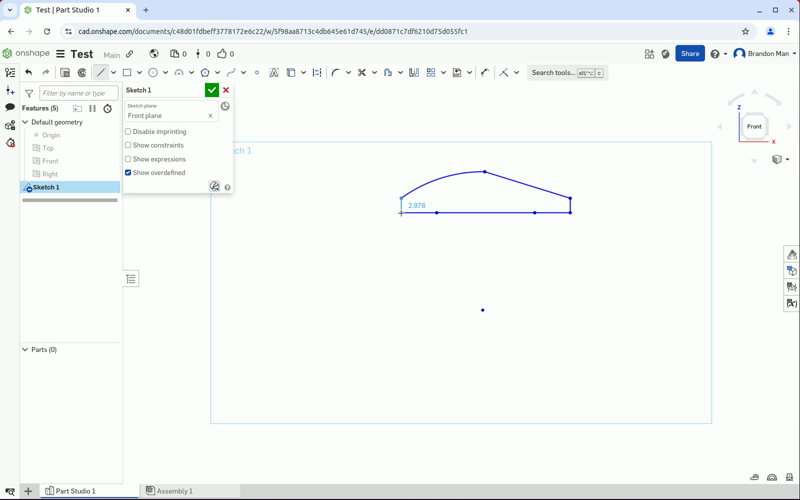
key(esc)
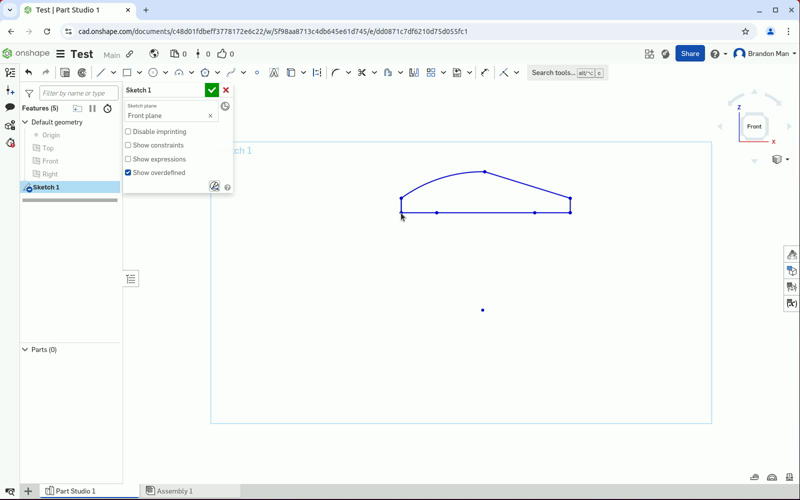
mouse_move(481, 195)
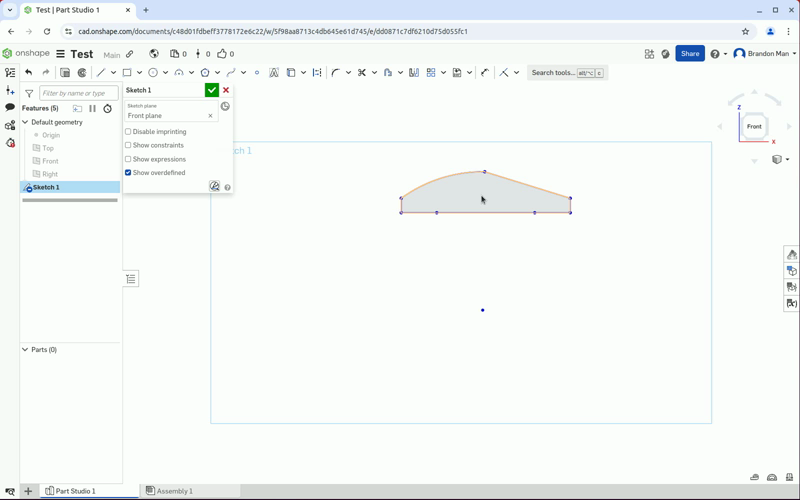
click(481, 195)
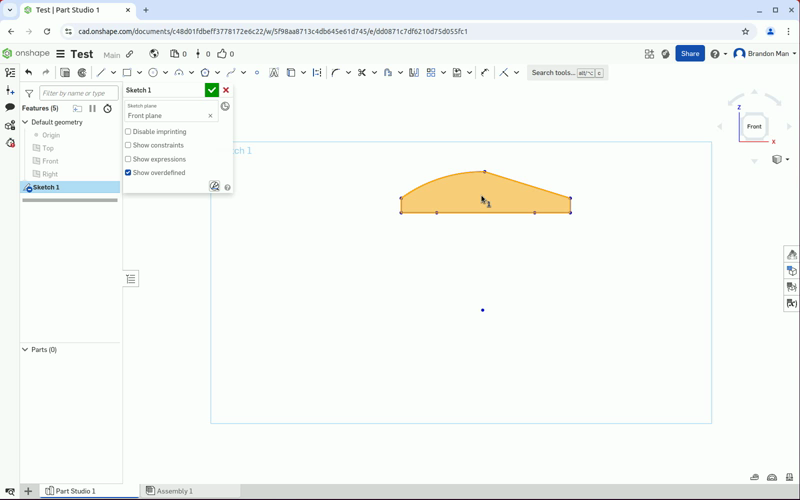
mouse_move(73, 352)
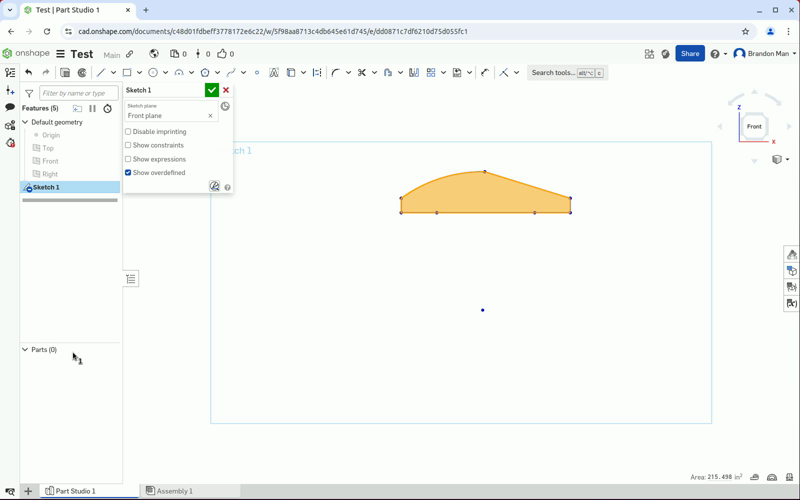
key(shift+y)
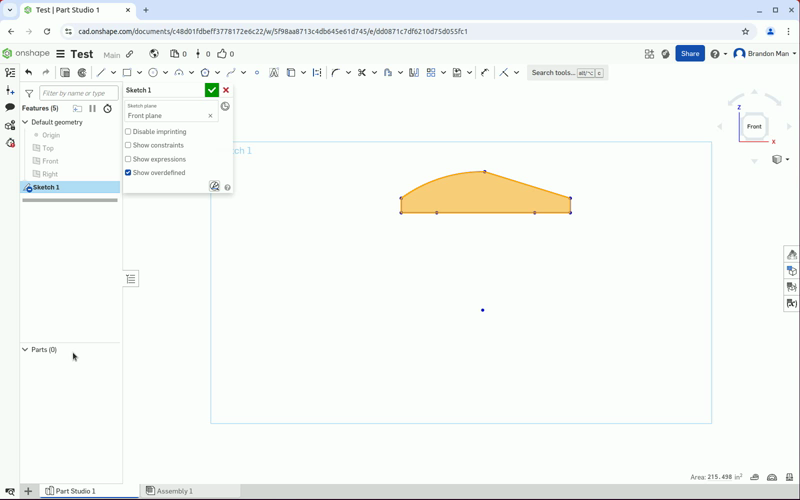
key(shift+e)
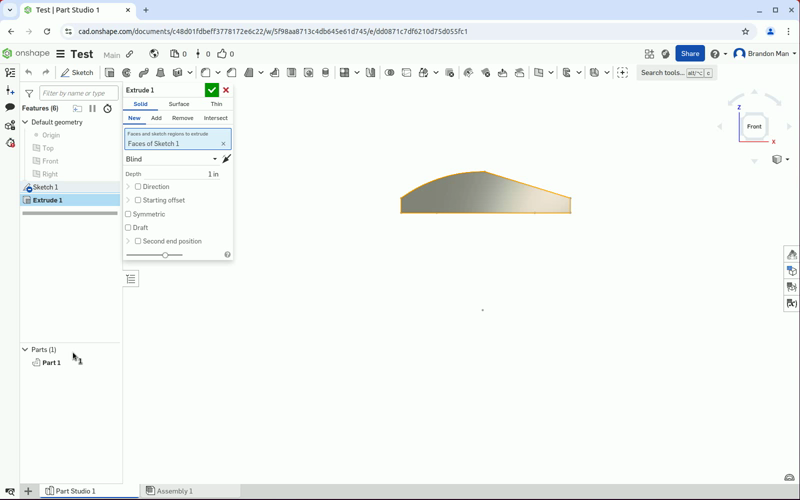
mouse_move(143, 106)
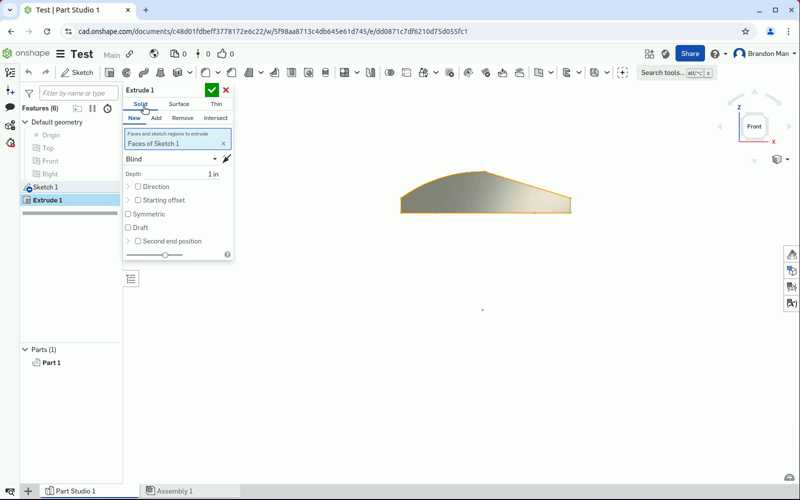
click(143, 106)
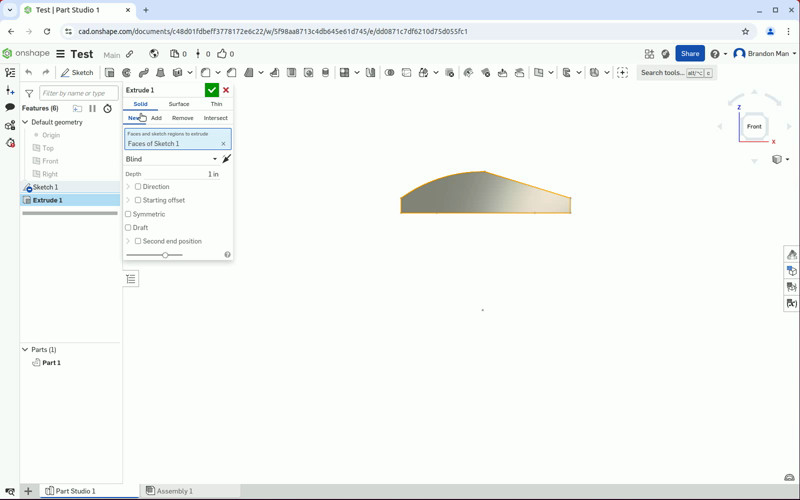
mouse_move(137, 120)
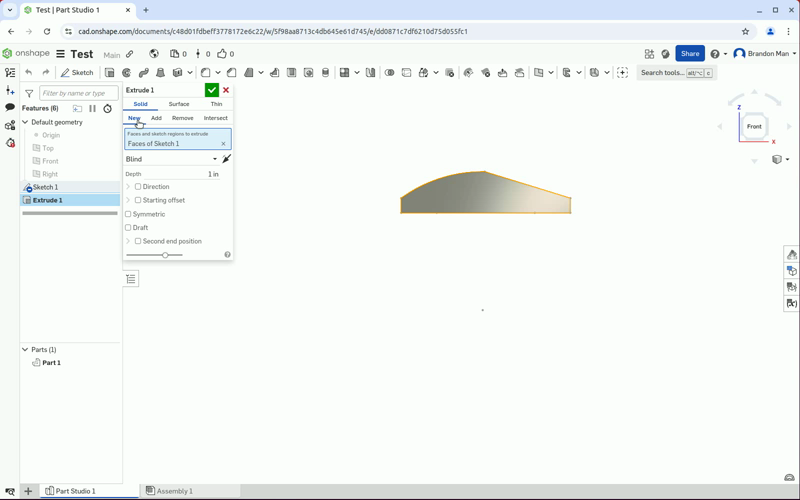
click(137, 120)
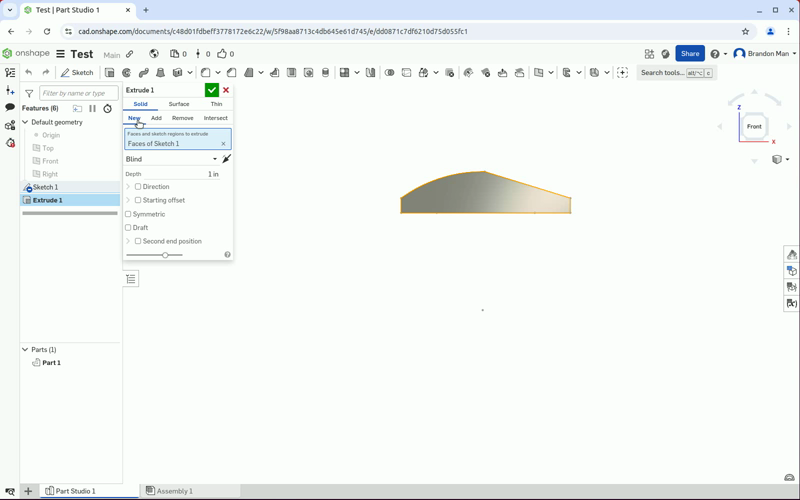
key(tab, 4)
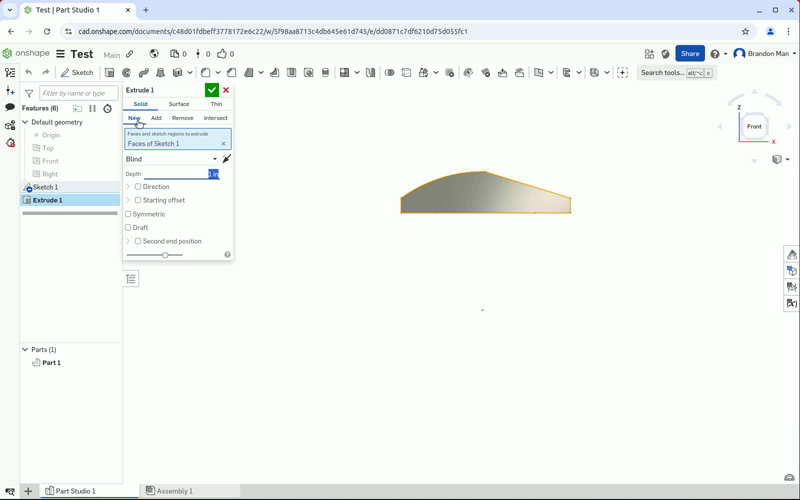
text(6.74)
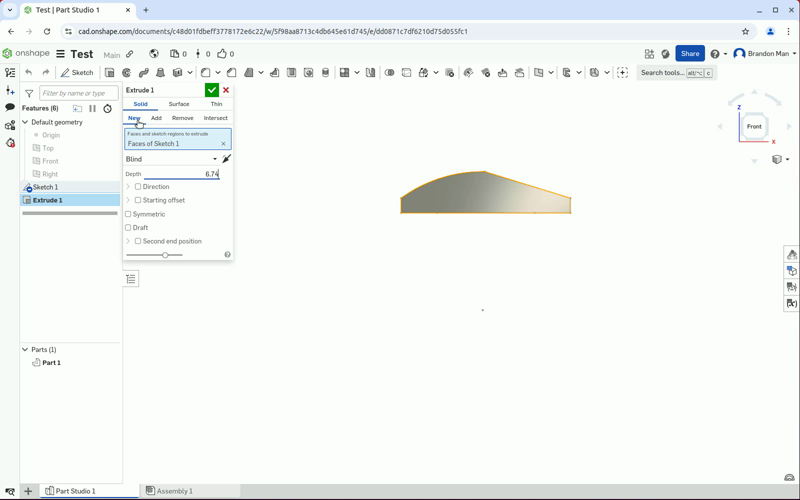
key(tab, 3)
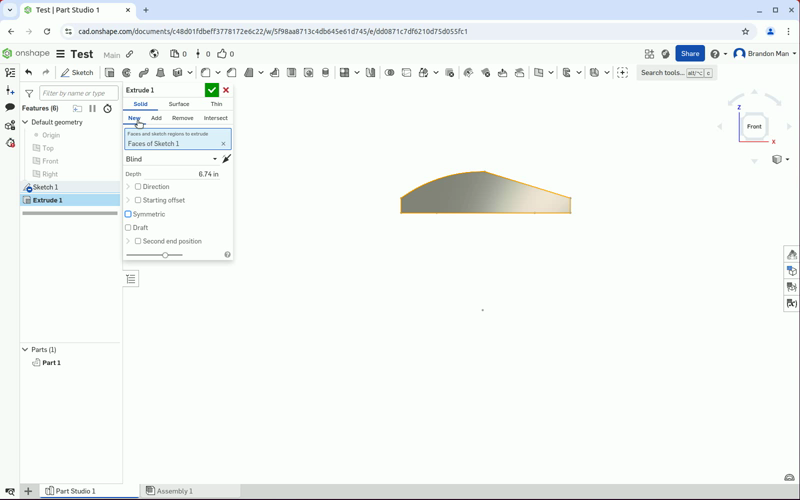
key(space)
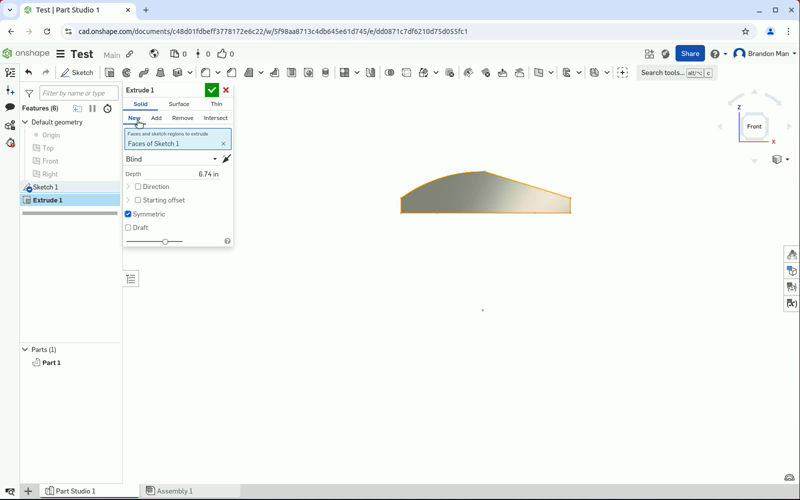
key(enter)
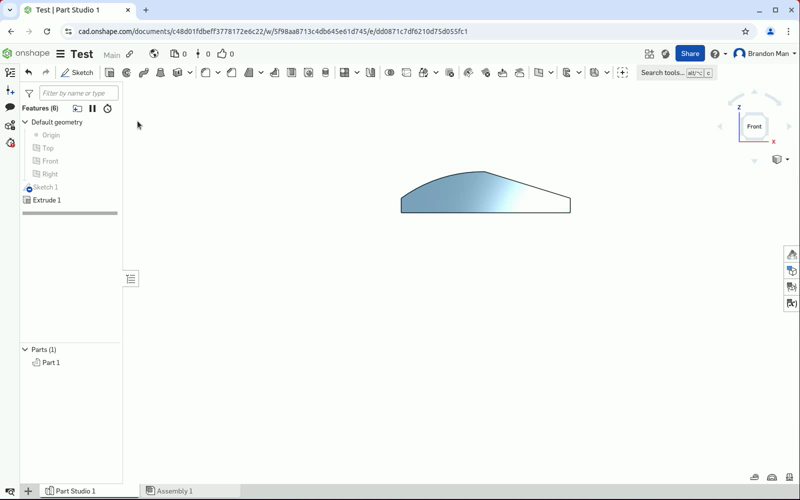
key(shift+h)
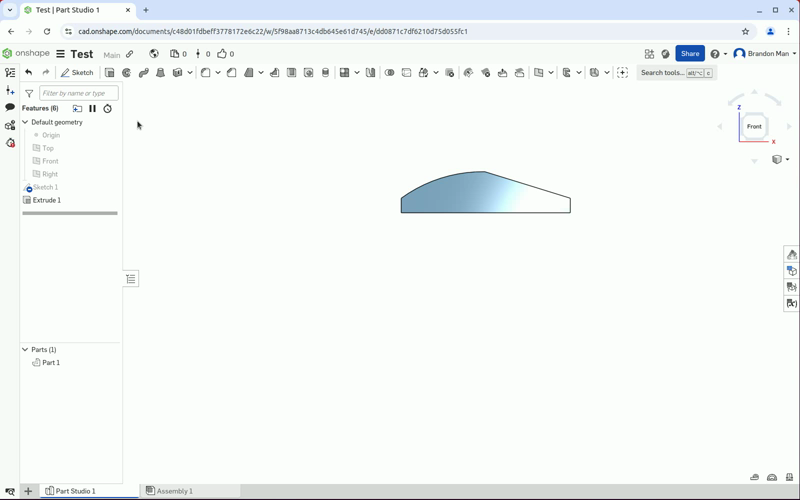
key(shift+h)
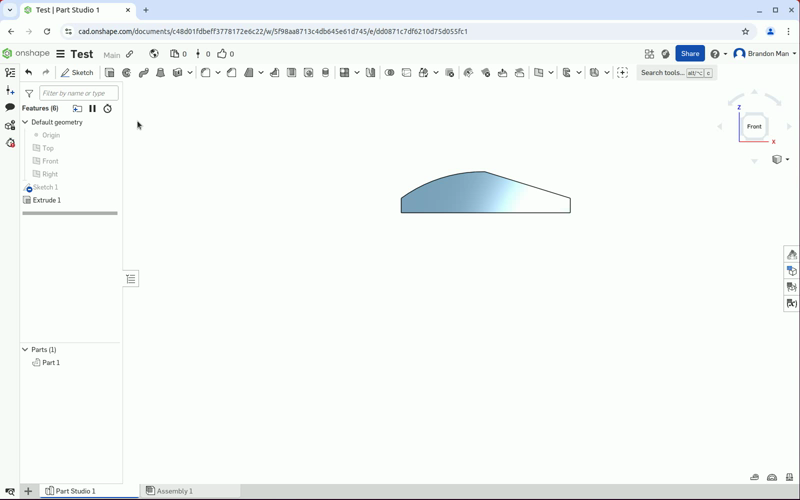
mouse_move(73, 189)
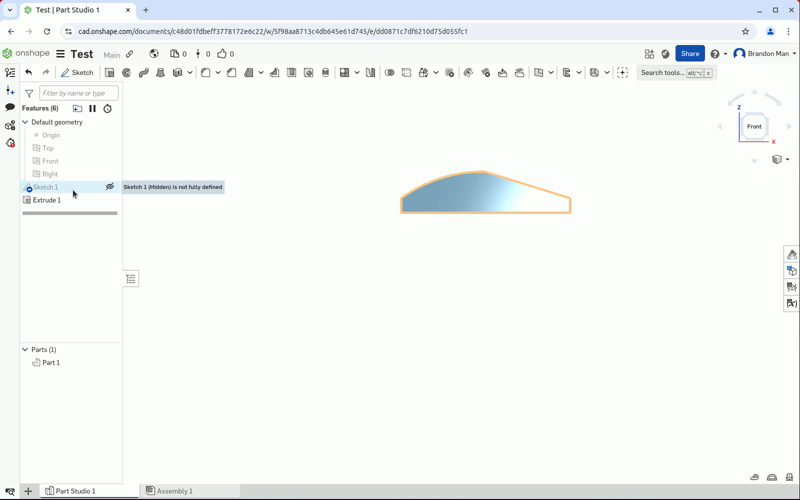
click(73, 189)
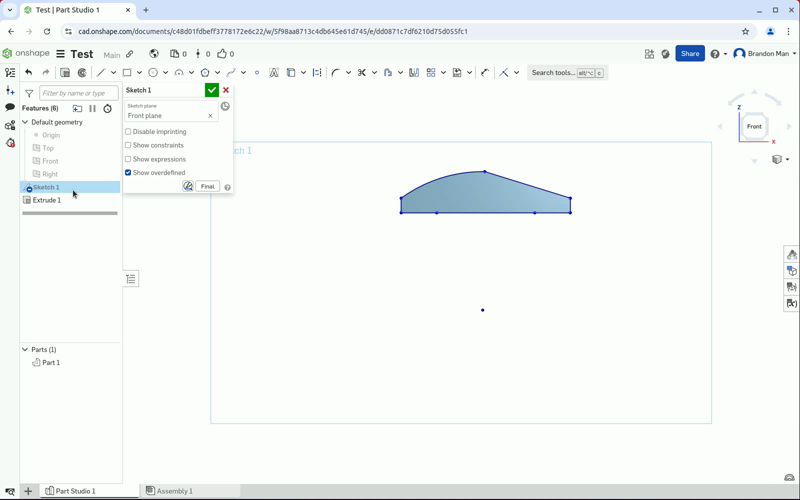
mouse_move(229, 92)
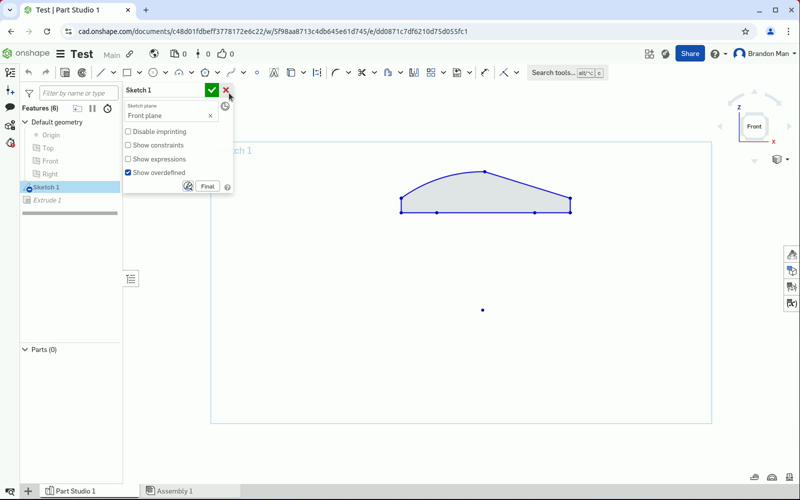
click(229, 92)
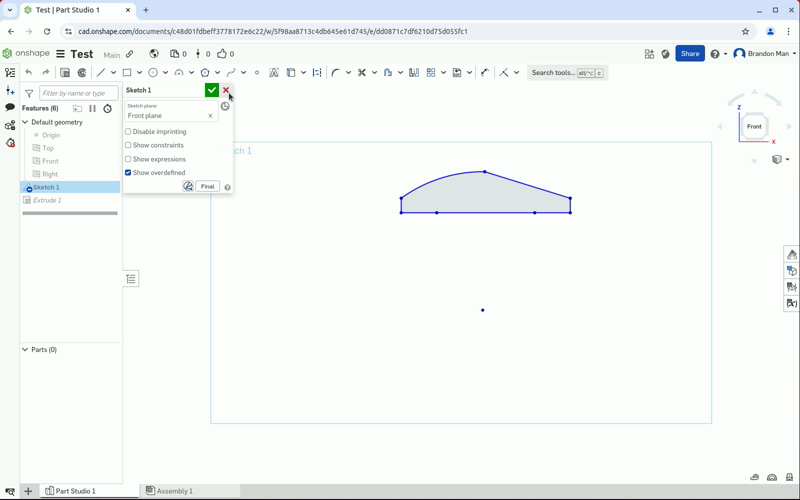
key(shift+s)
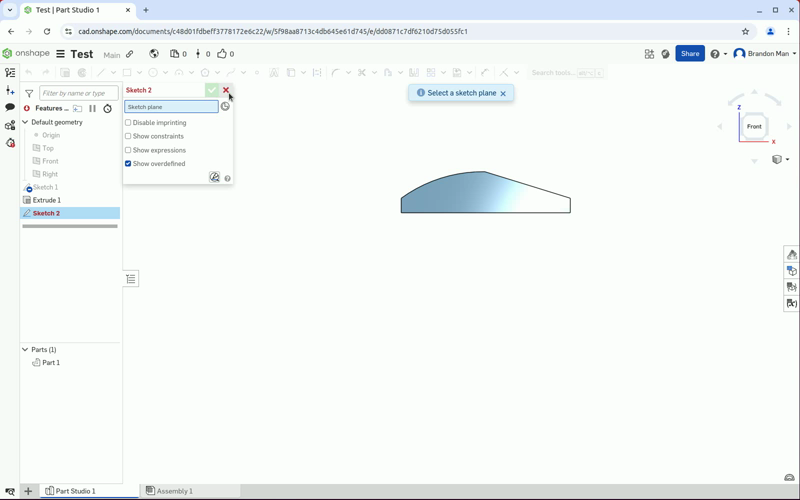
mouse_move(73, 163)
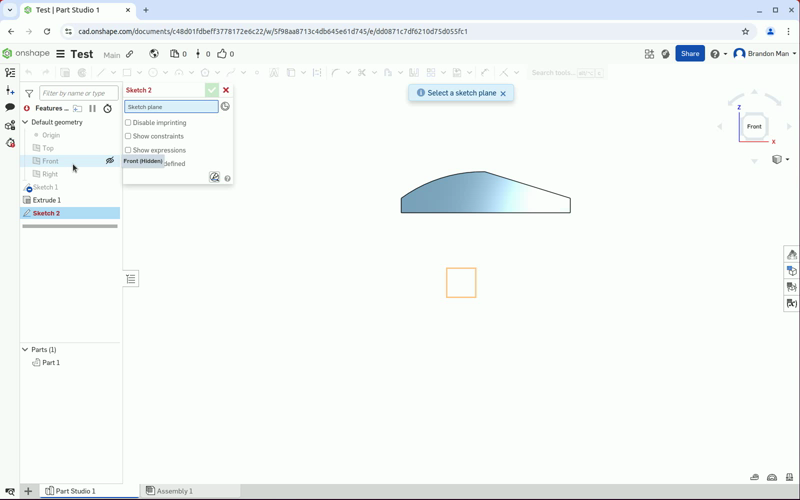
click(73, 163)
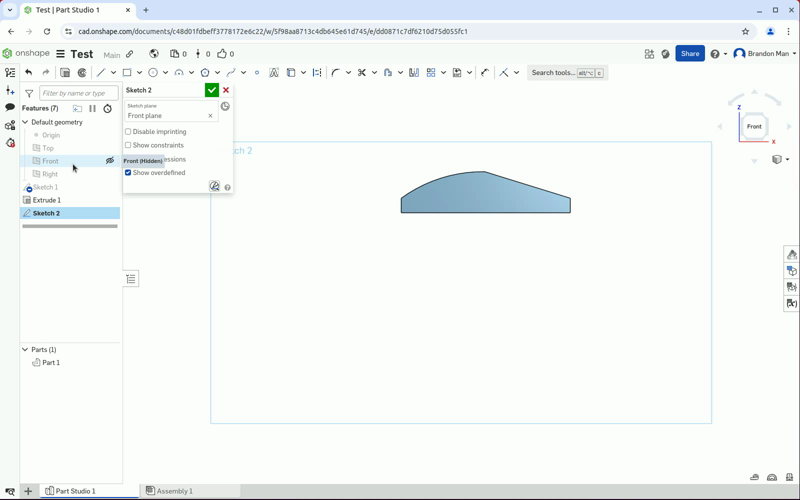
mouse_move(73, 352)
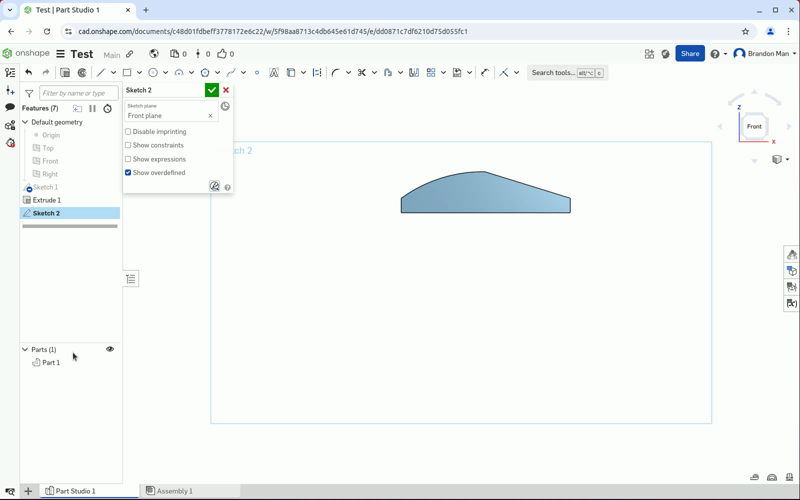
key(y)
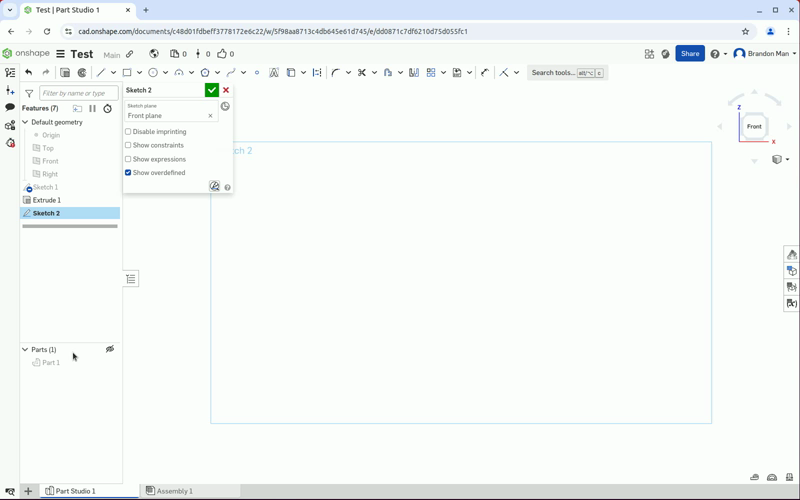
key(a)
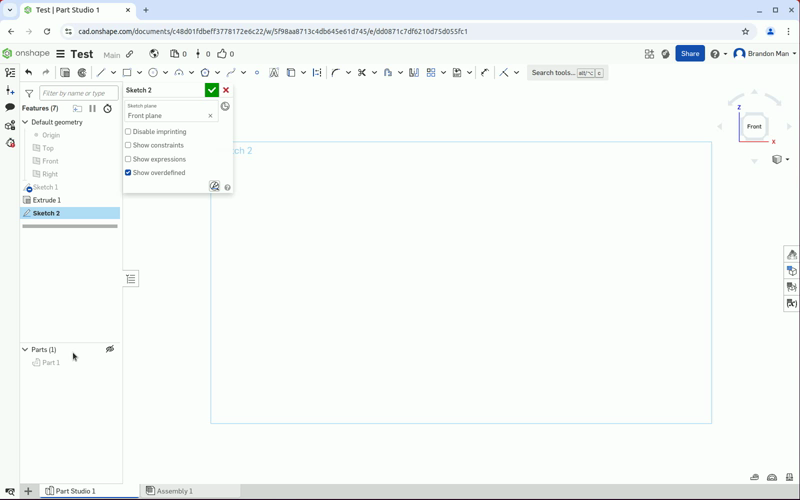
key_down(shift)
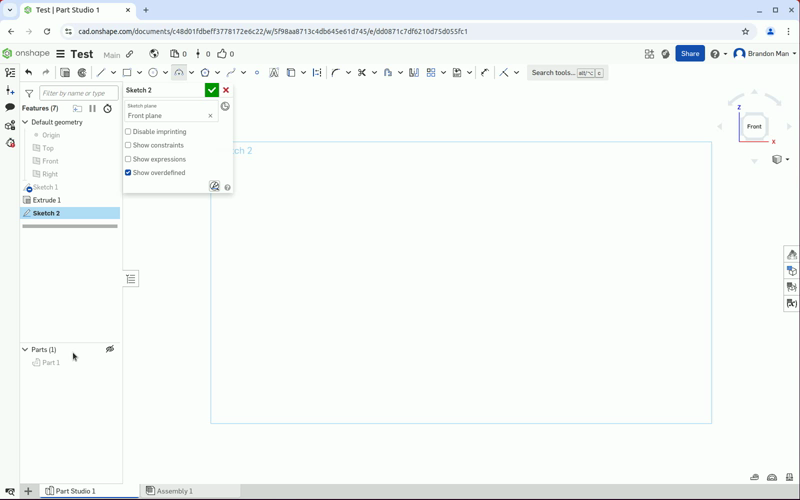
mouse_move(436, 212)
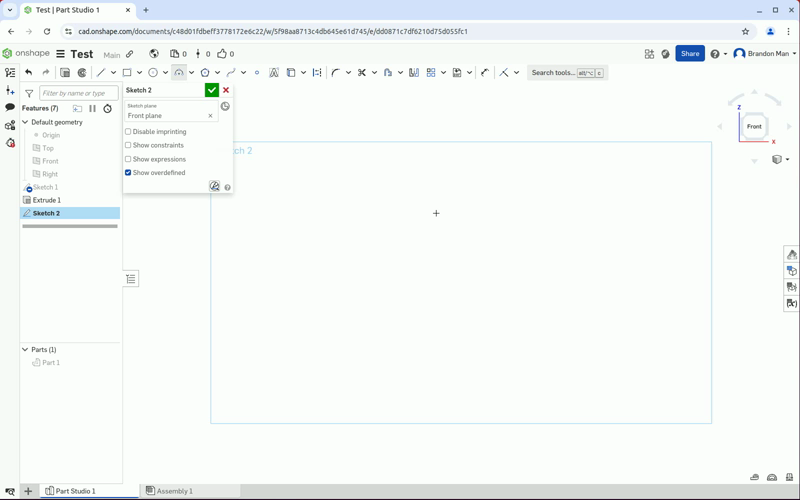
click(436, 212)
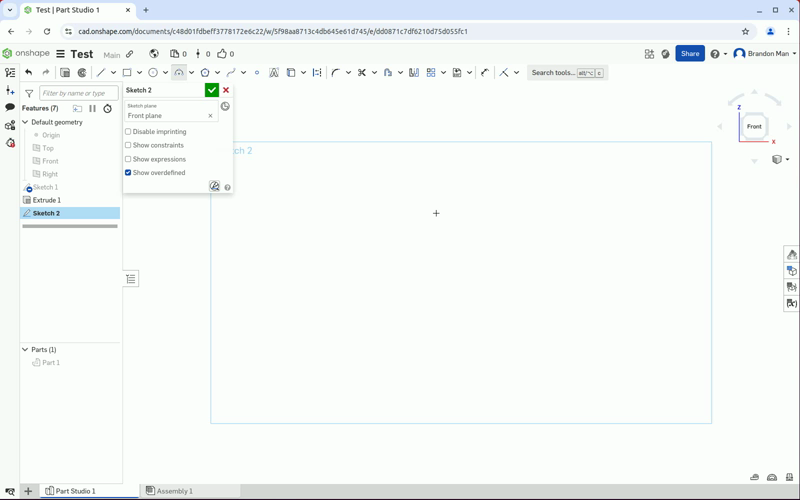
key_up(shift)
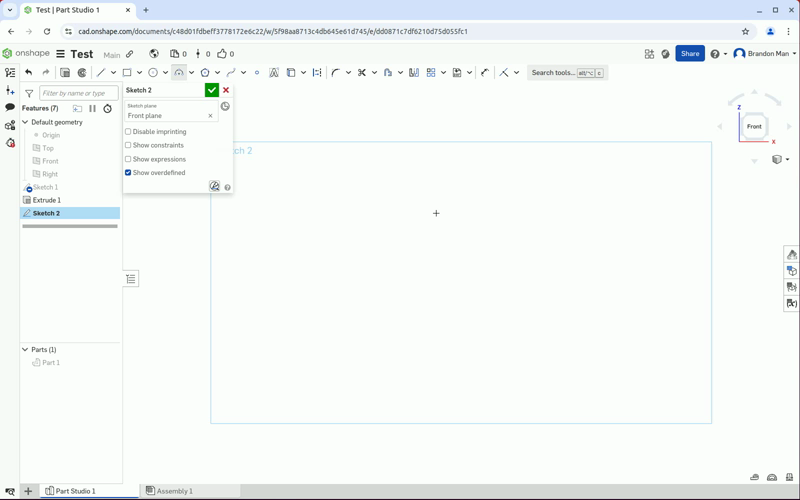
key_down(shift)
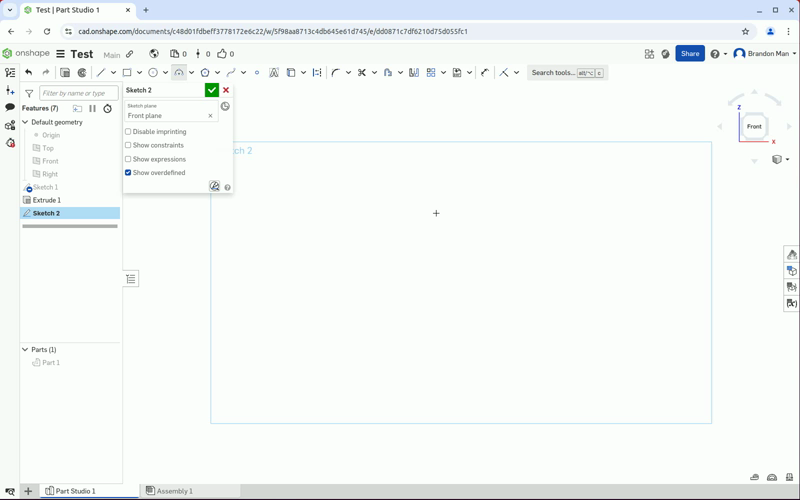
mouse_move(460, 232)
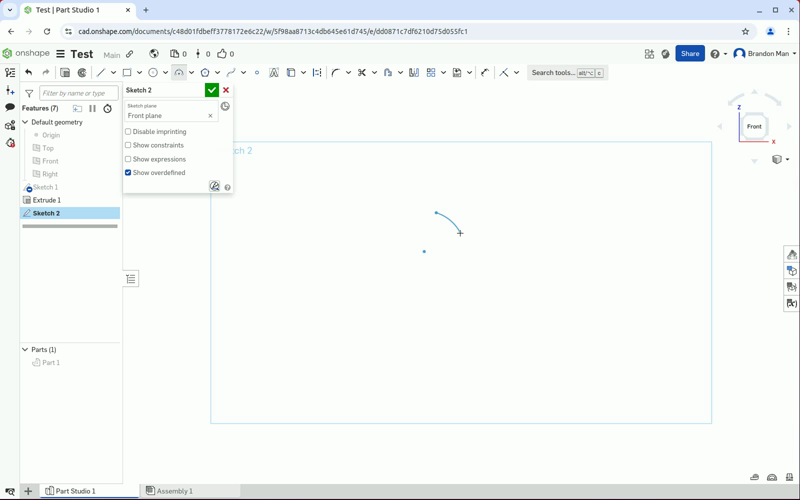
click(460, 232)
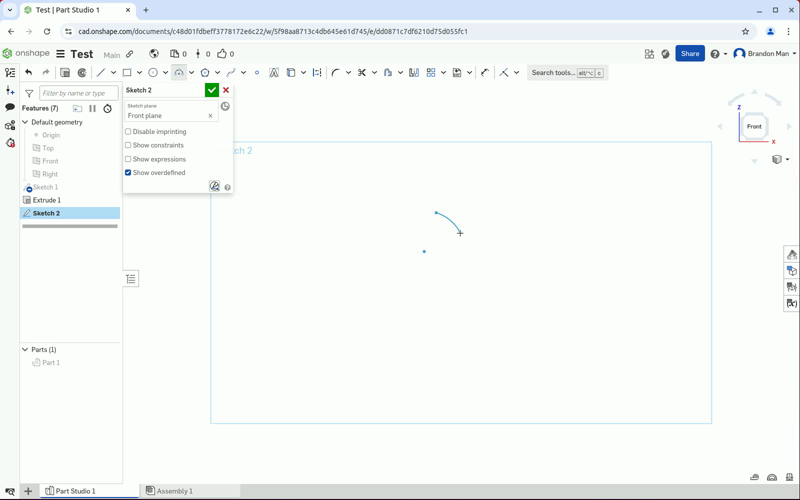
mouse_move(447, 224)
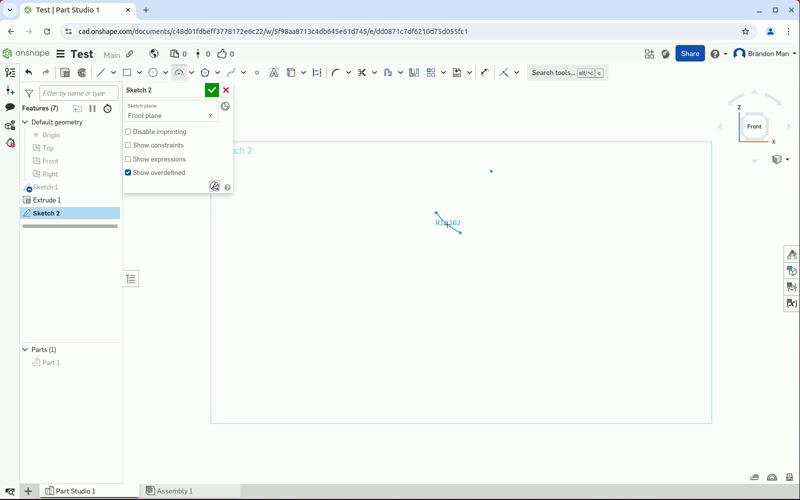
click(447, 224)
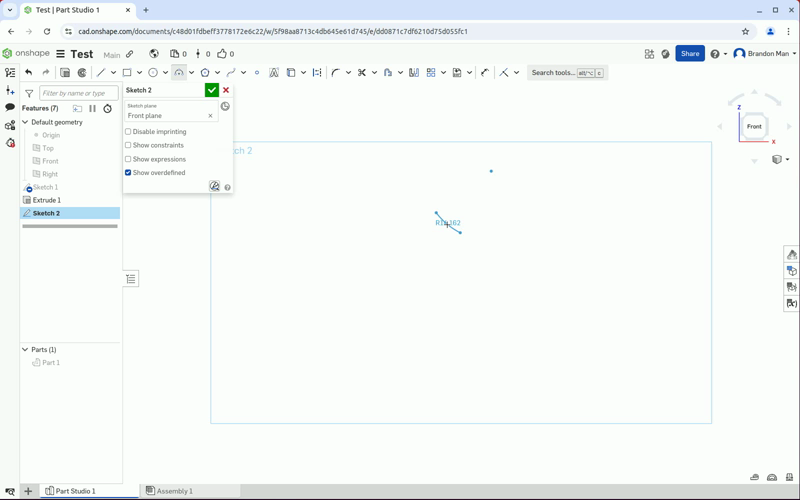
key_up(shift)
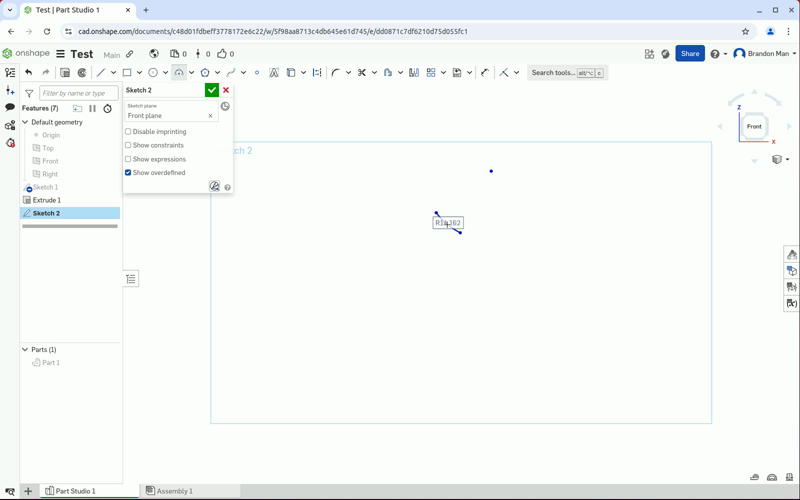
key(esc)
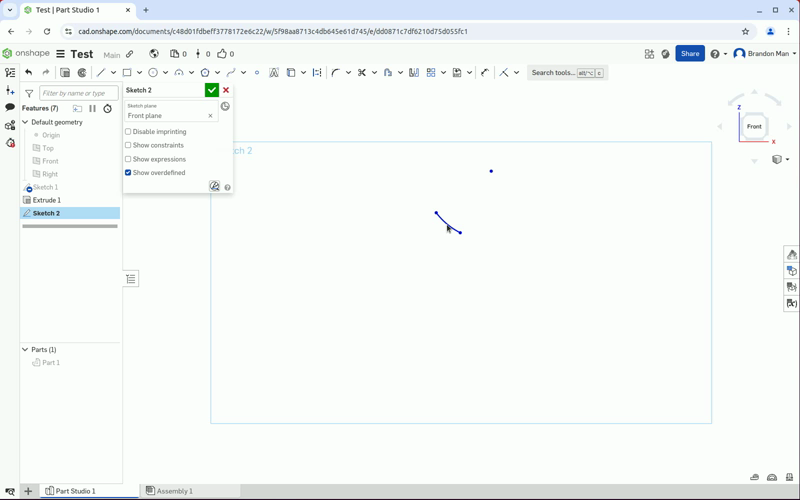
key(l)
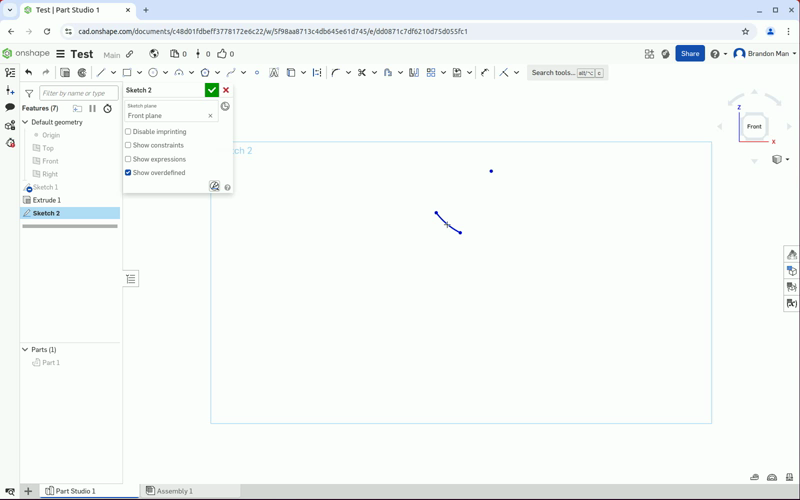
mouse_move(460, 232)
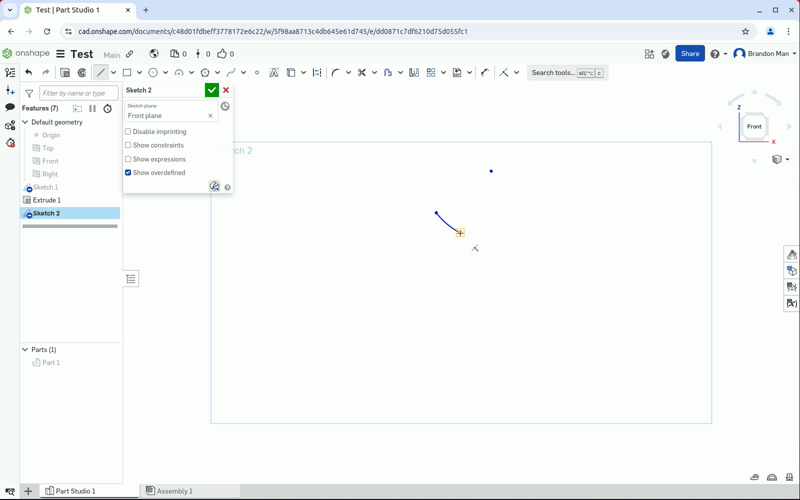
click(460, 232)
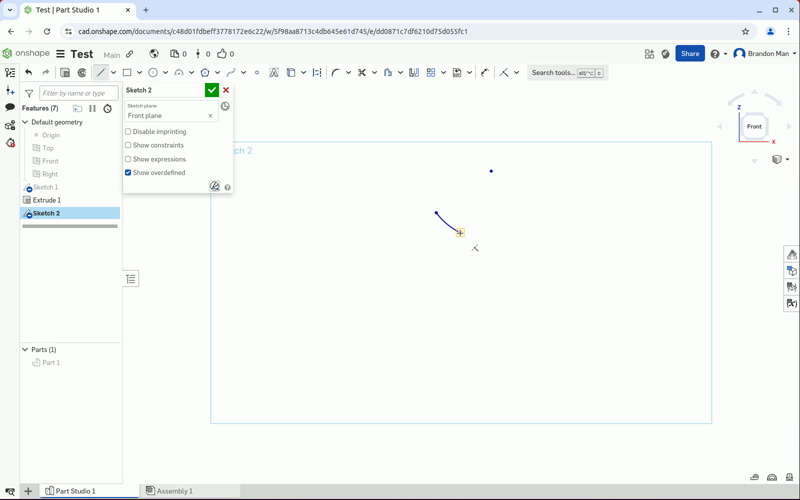
key_down(shift)
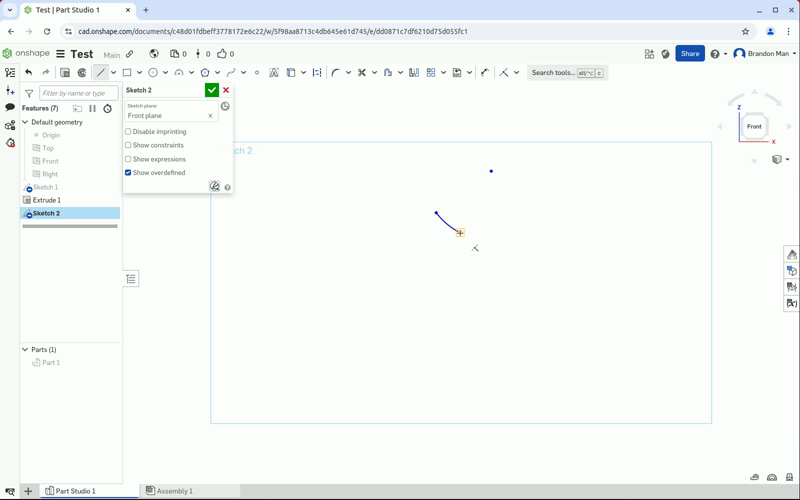
mouse_move(490, 232)
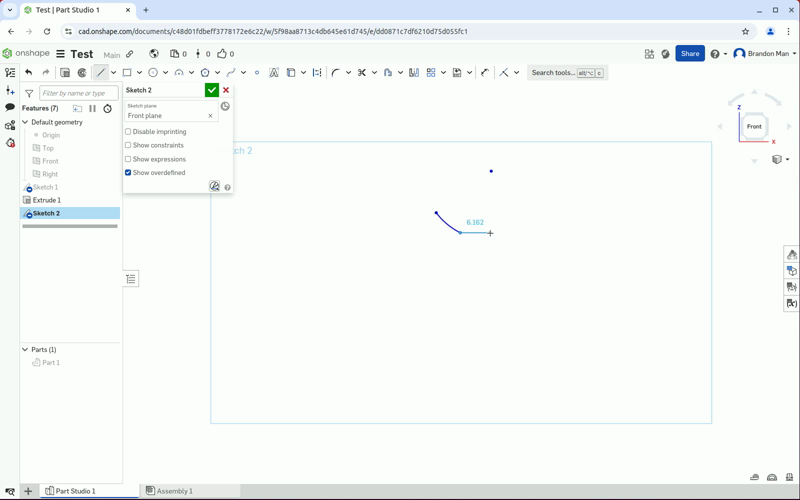
mouse_move(460, 282)
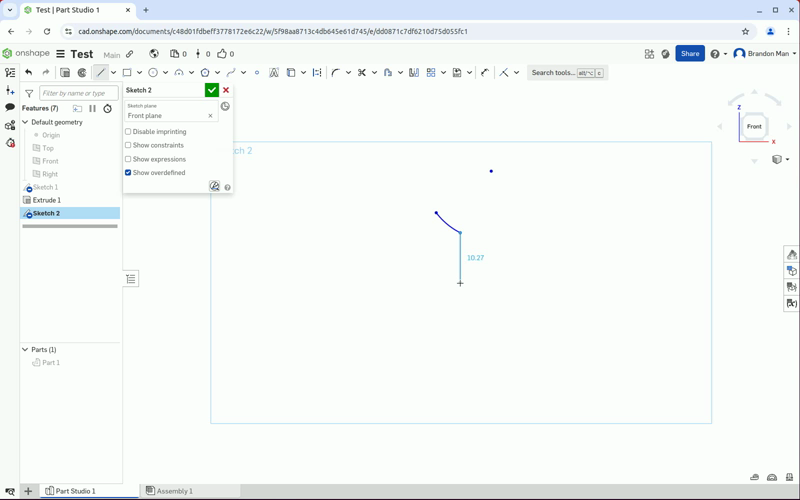
click(460, 282)
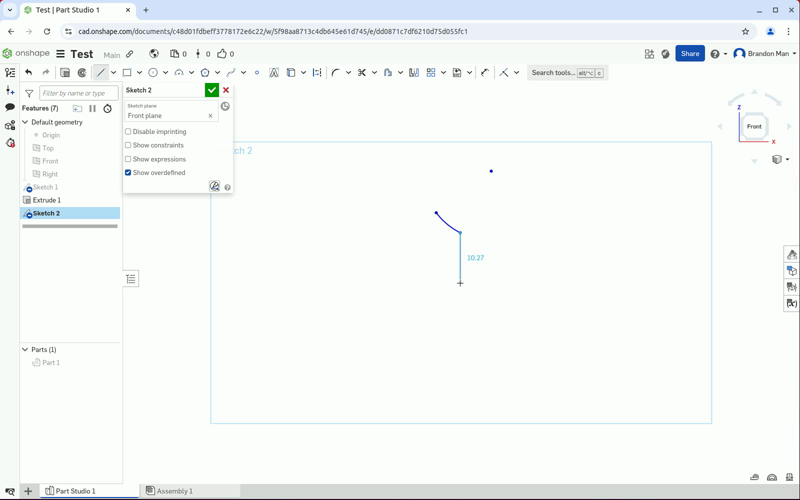
key_up(shift)
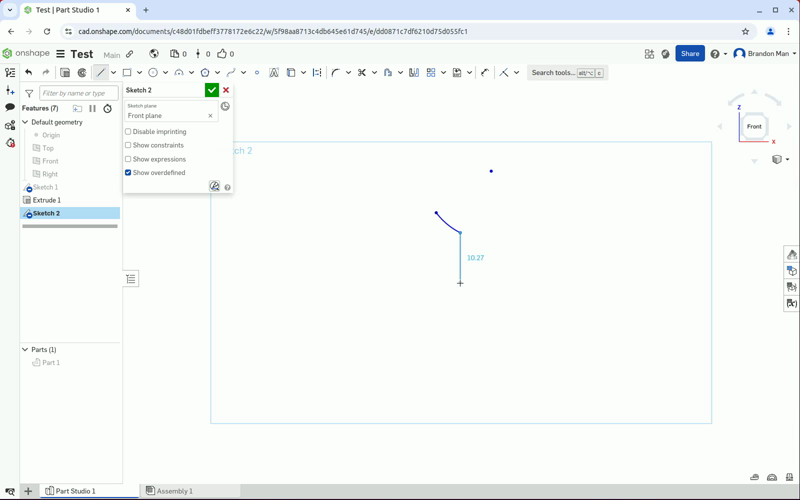
key_down(shift)
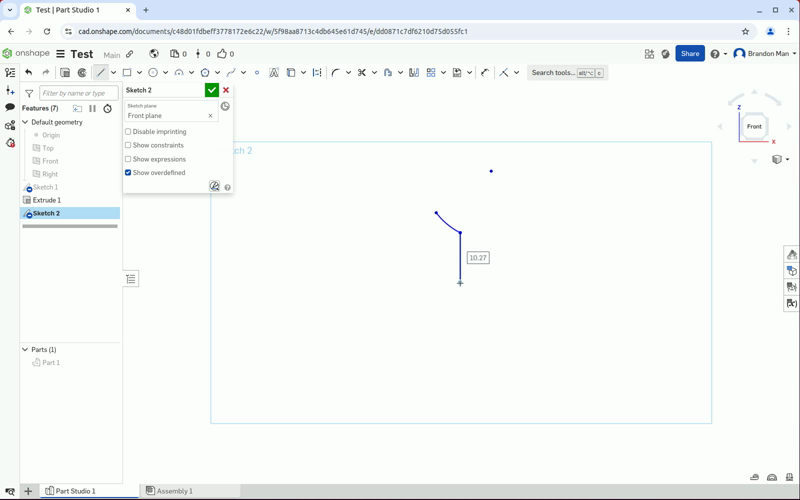
mouse_move(490, 282)
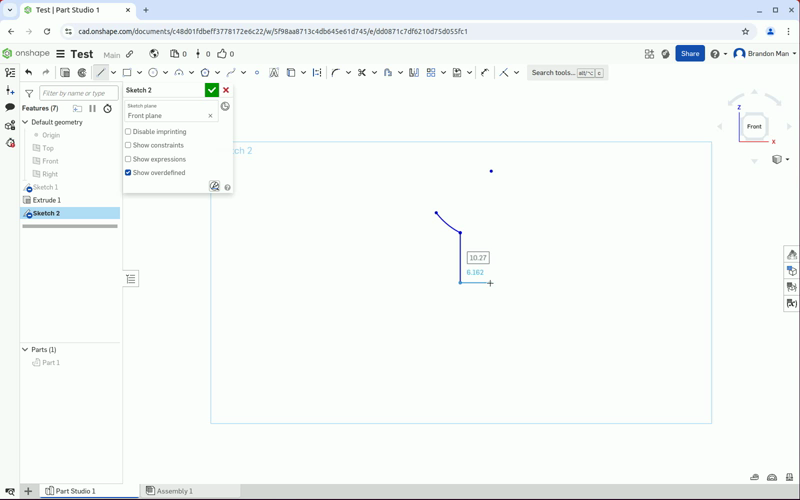
mouse_move(511, 282)
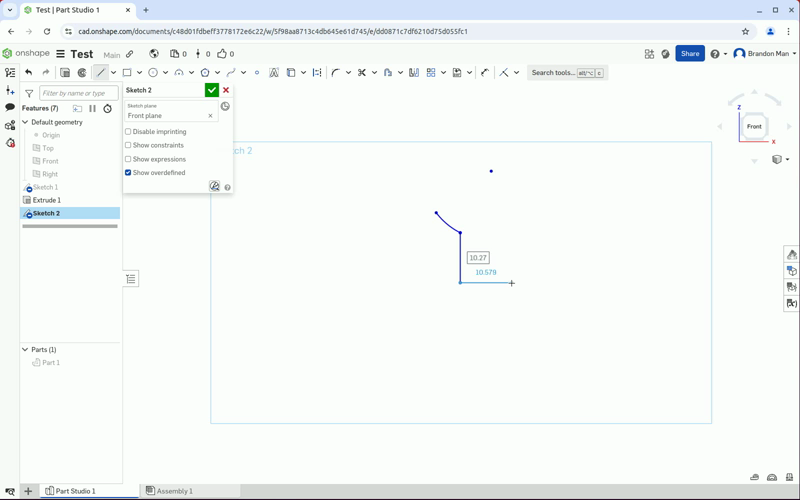
click(511, 282)
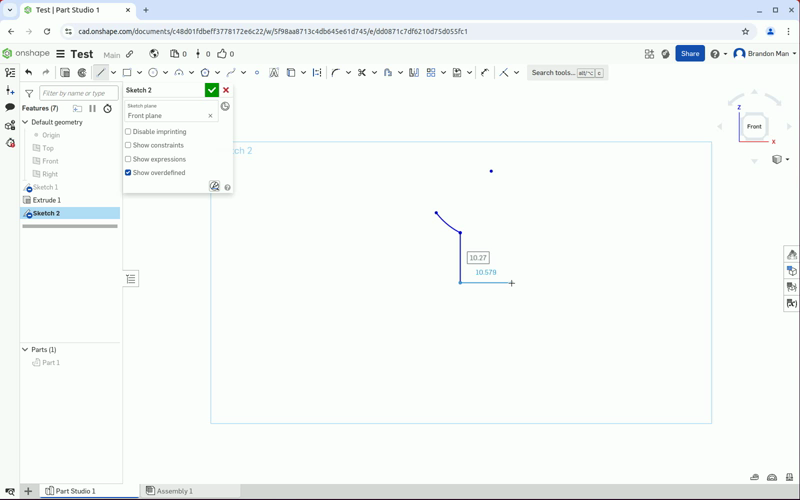
key_up(shift)
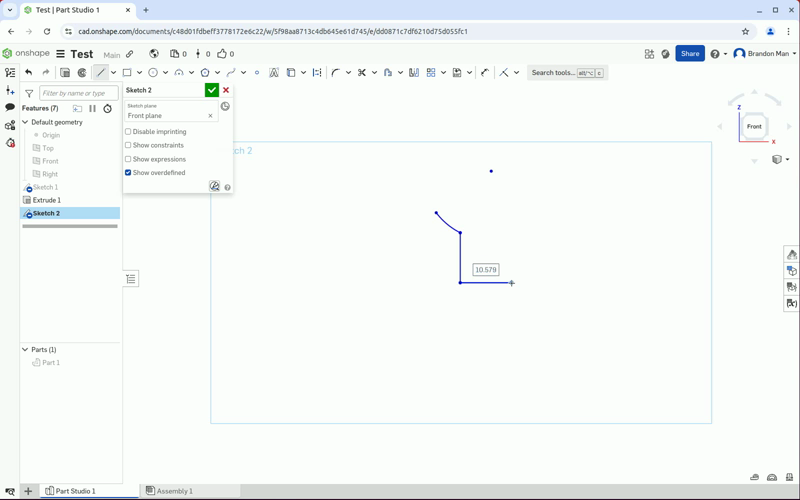
key_down(shift)
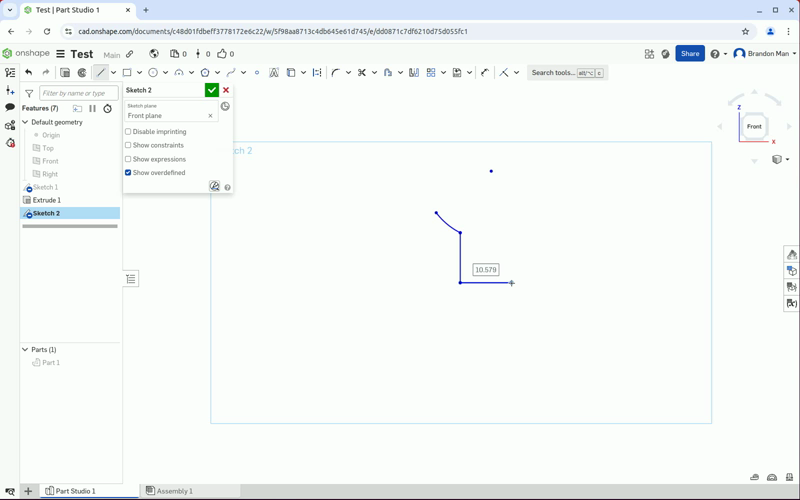
mouse_move(541, 282)
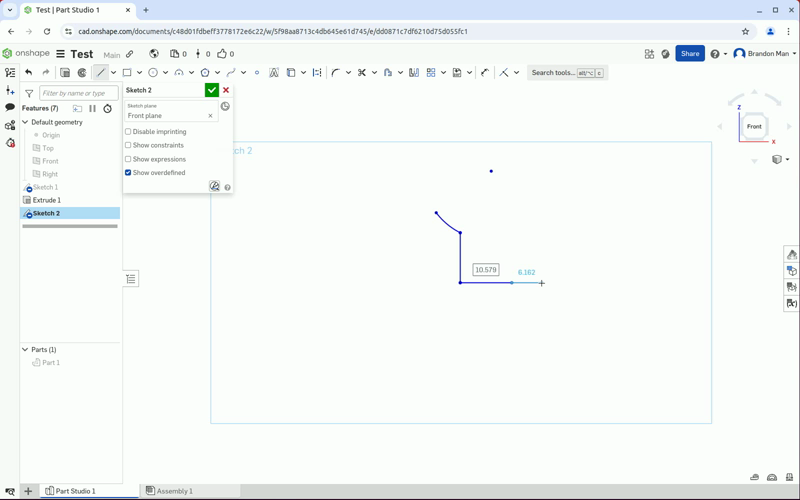
mouse_move(511, 232)
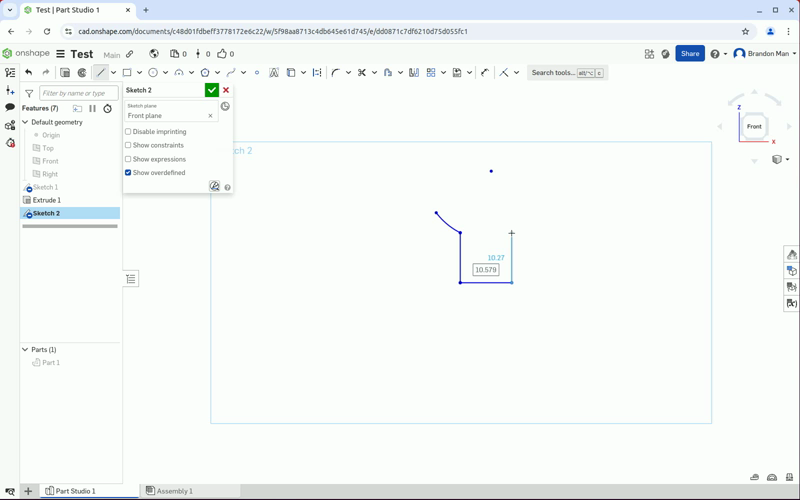
click(511, 232)
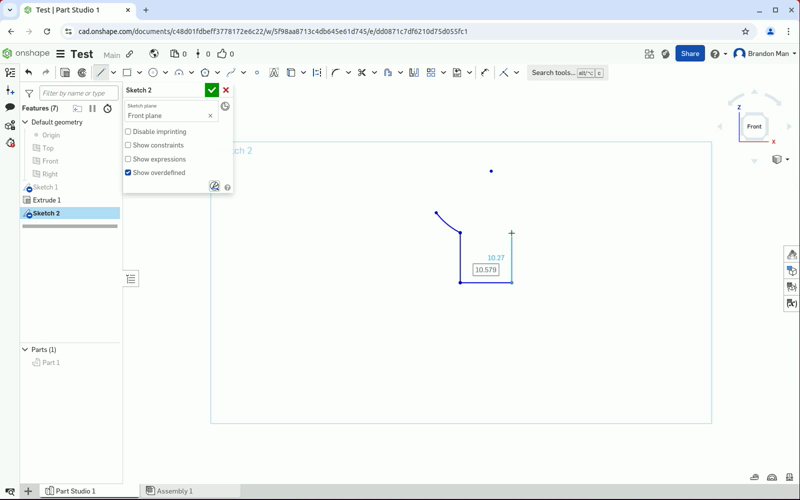
key_up(shift)
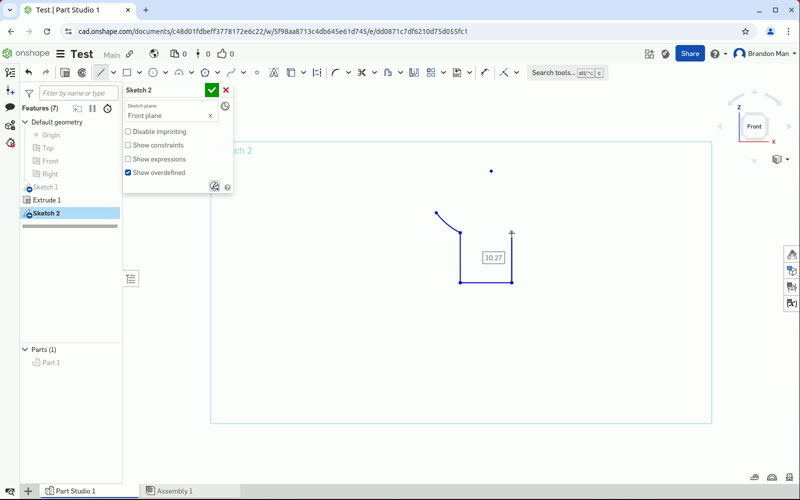
key(esc)
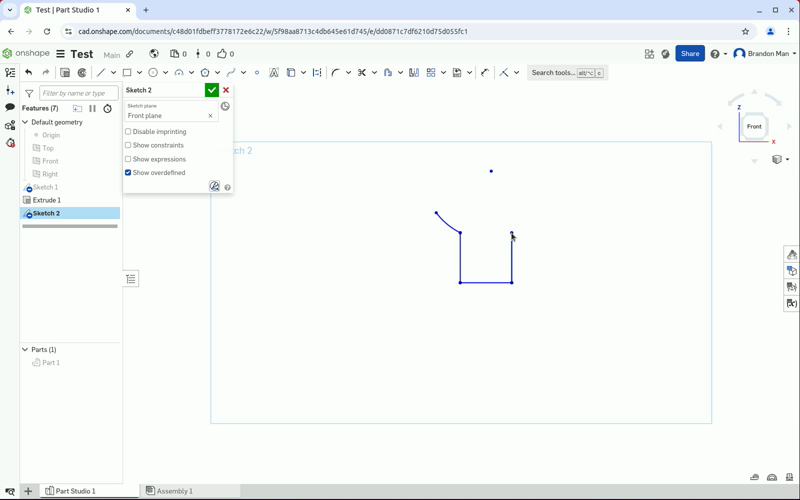
key(a)
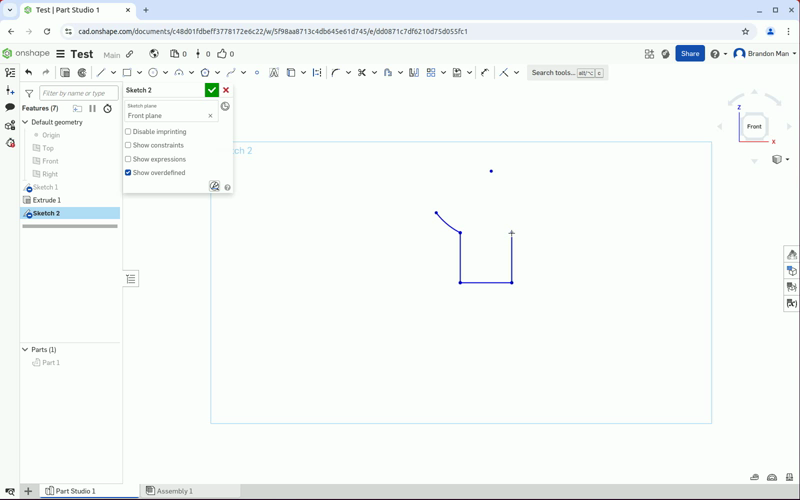
mouse_move(511, 232)
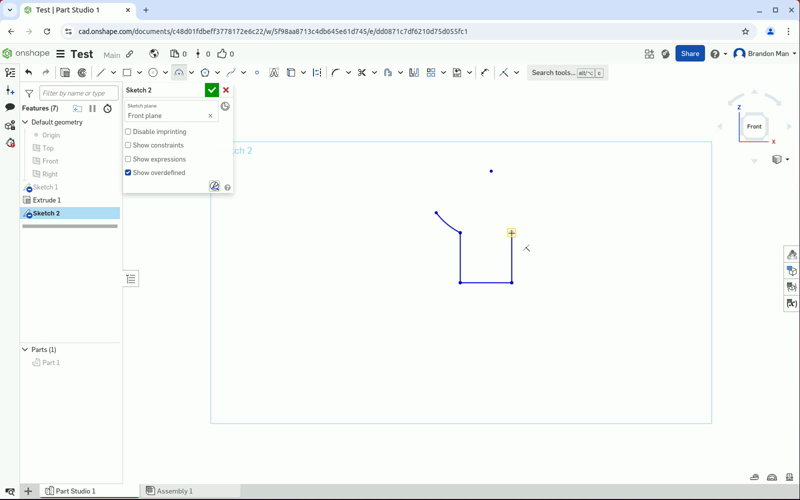
click(511, 232)
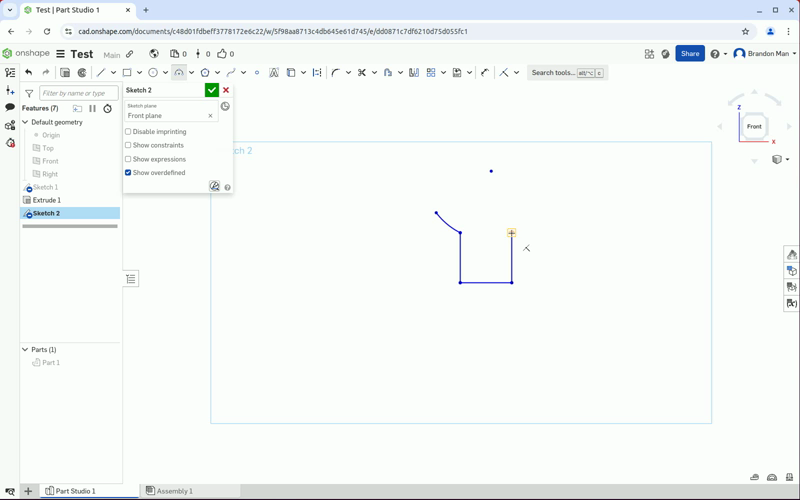
key_down(shift)
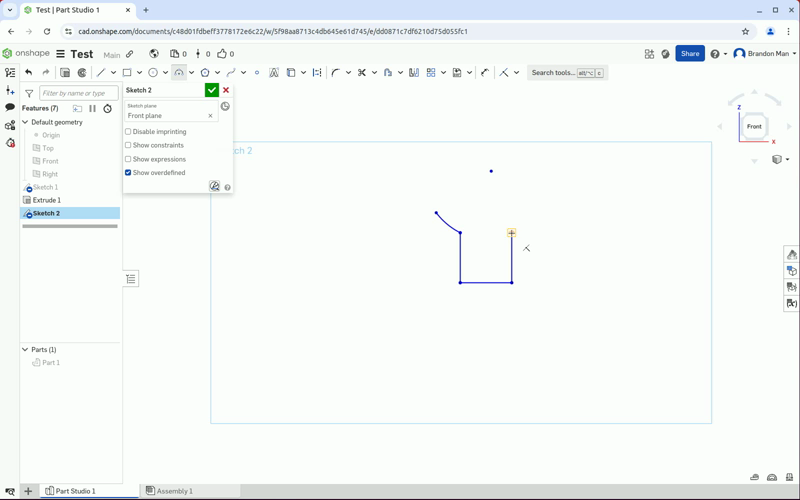
mouse_move(535, 212)
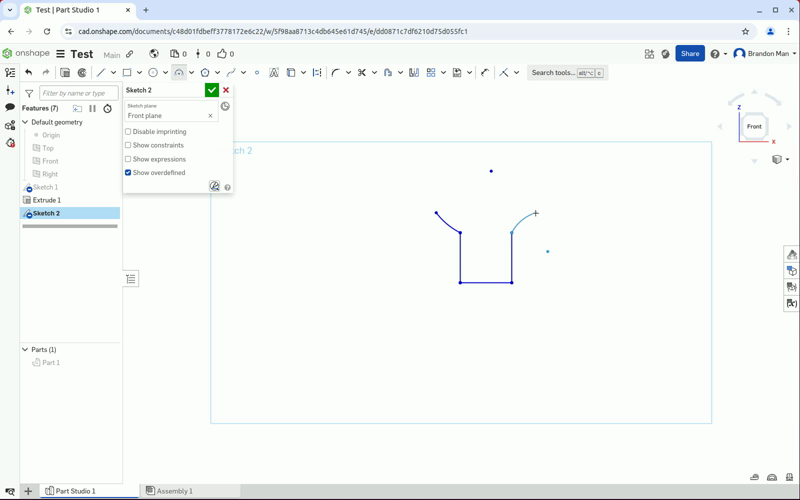
click(535, 212)
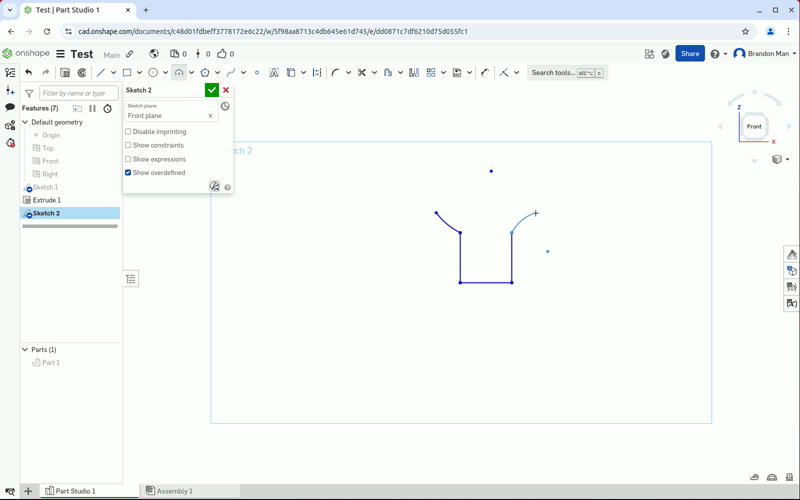
mouse_move(525, 224)
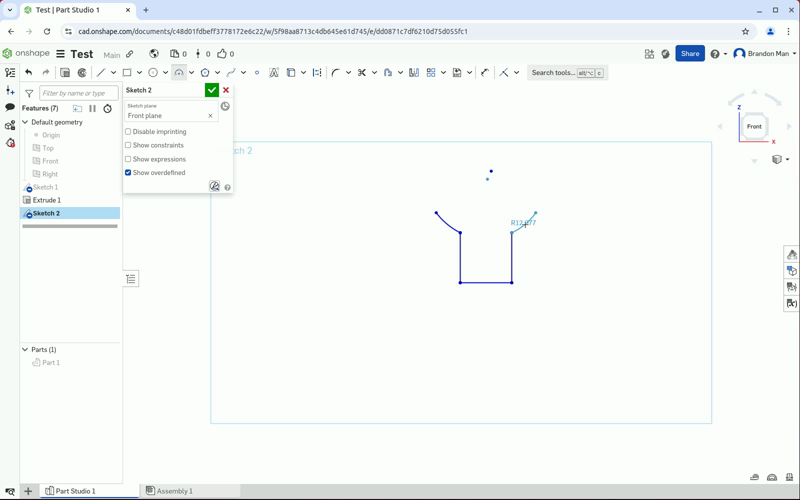
click(525, 224)
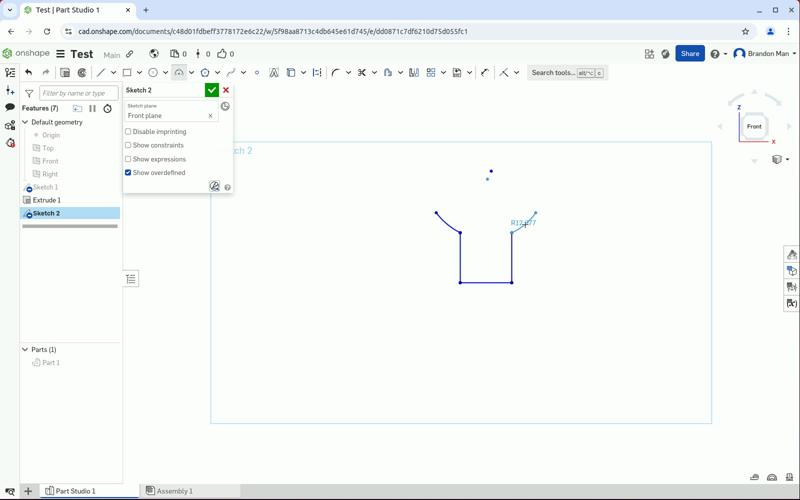
key_up(shift)
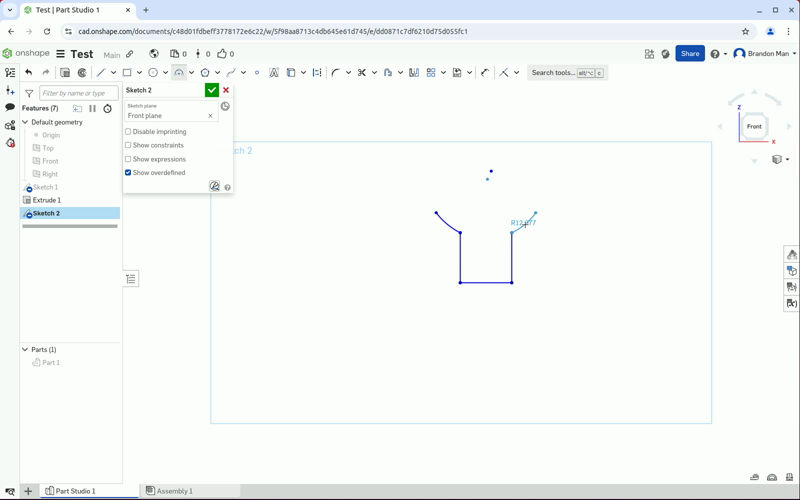
key(esc)
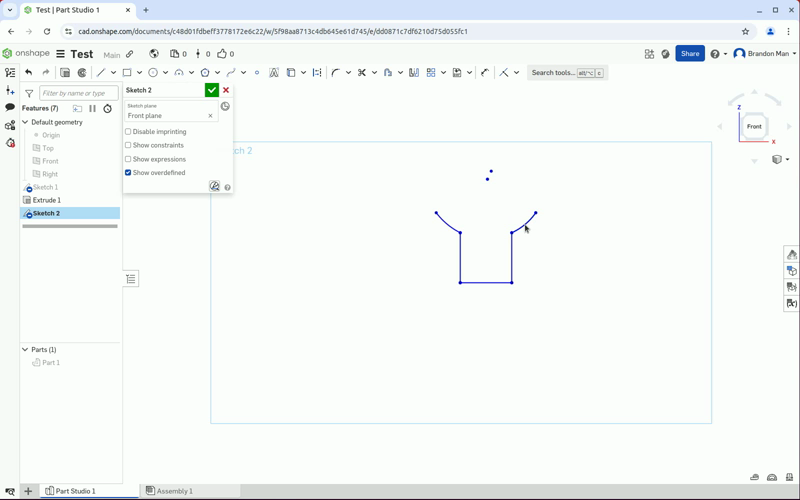
key(l)
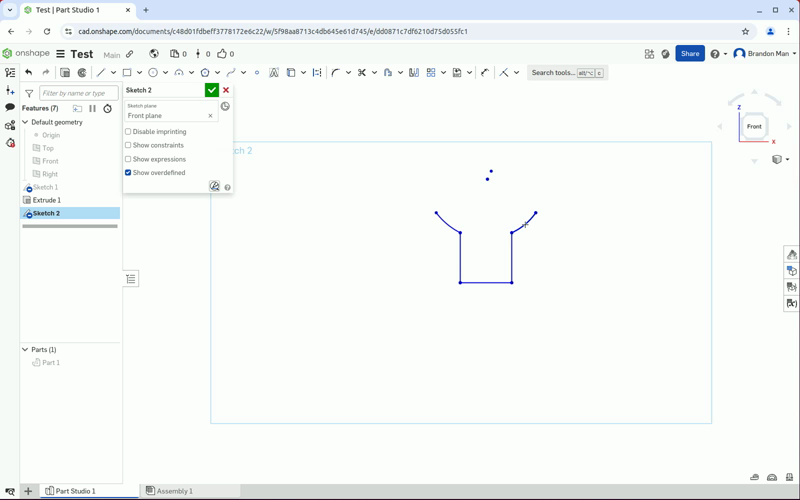
mouse_move(535, 212)
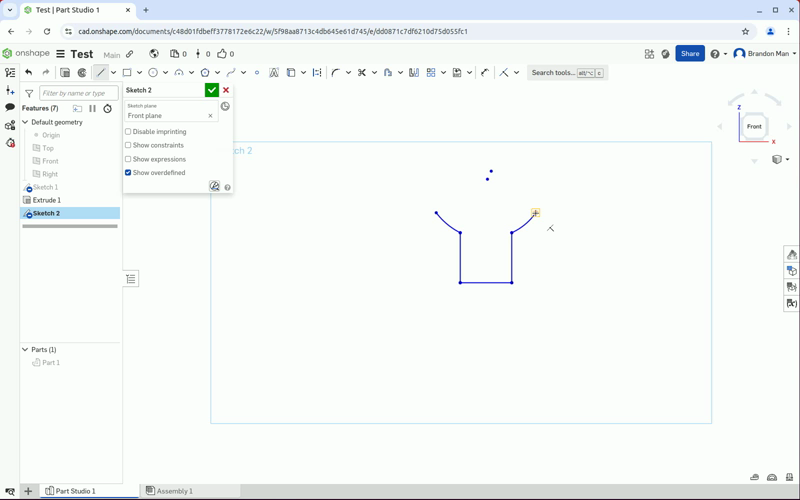
click(535, 212)
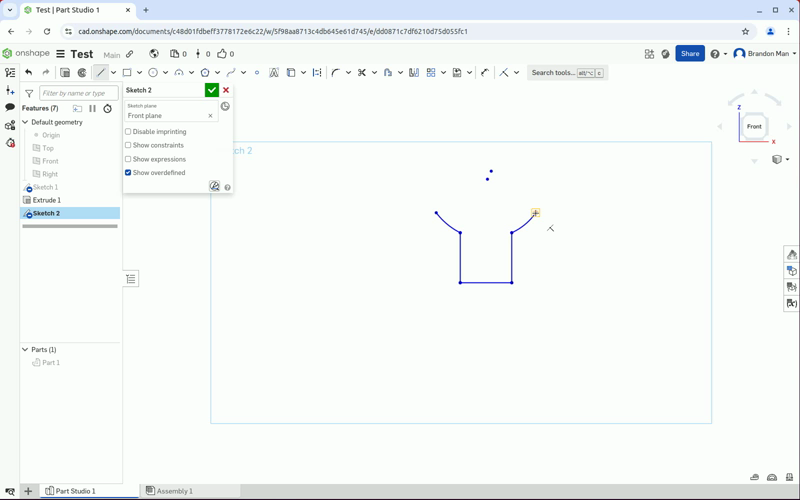
key_down(shift)
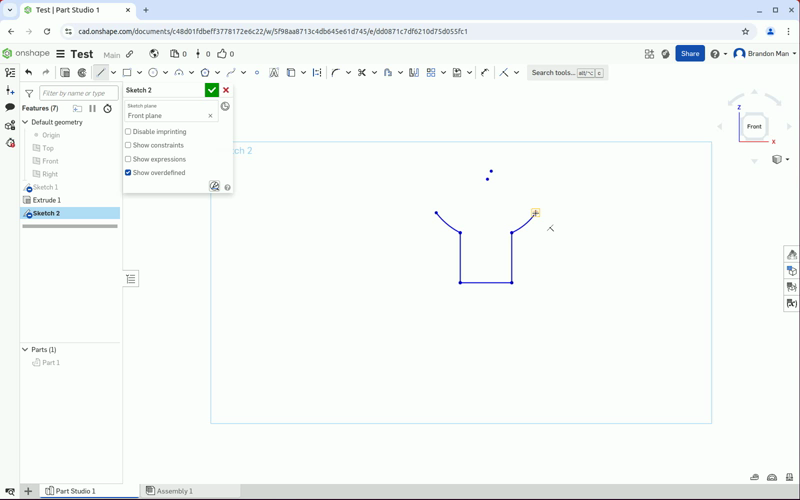
mouse_move(436, 212)
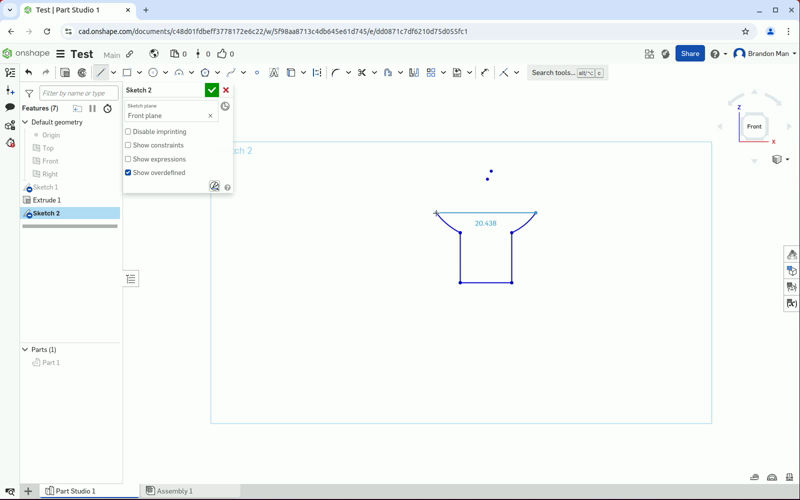
key_up(shift)
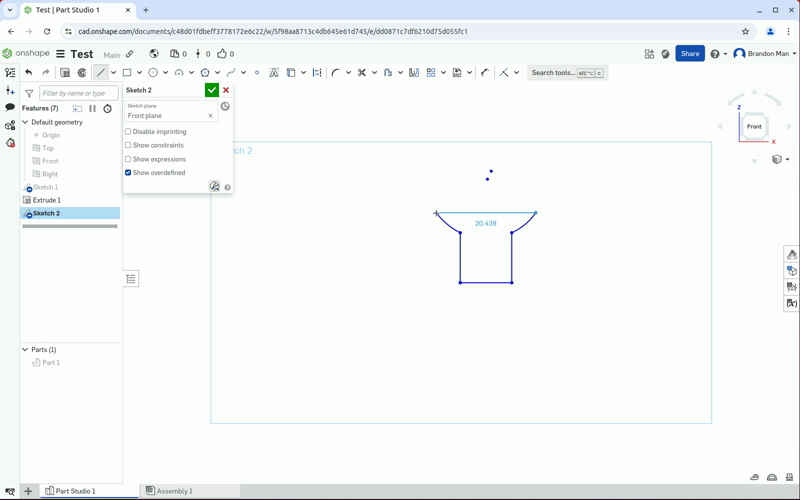
click(436, 212)
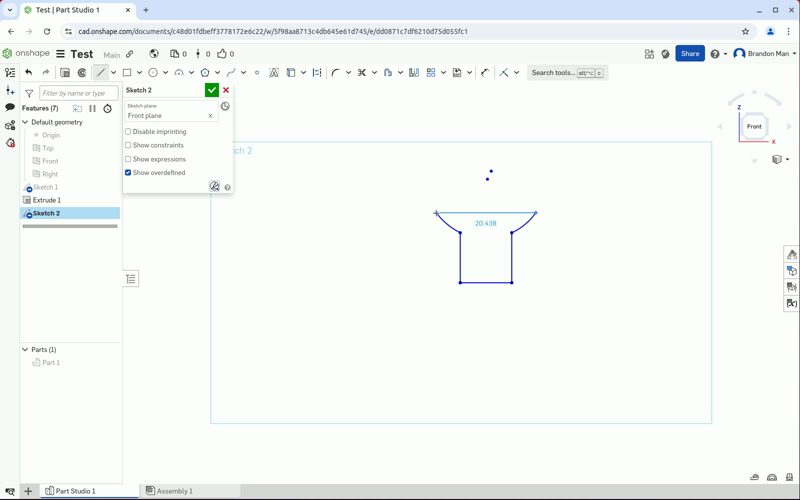
key(esc)
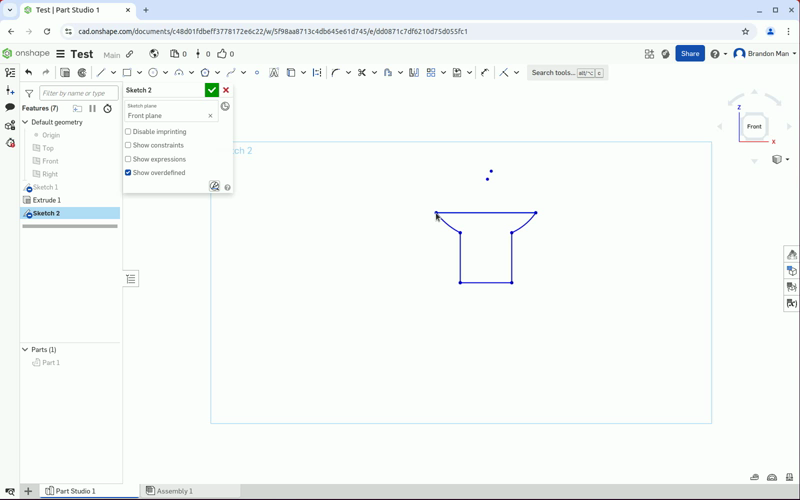
mouse_move(503, 235)
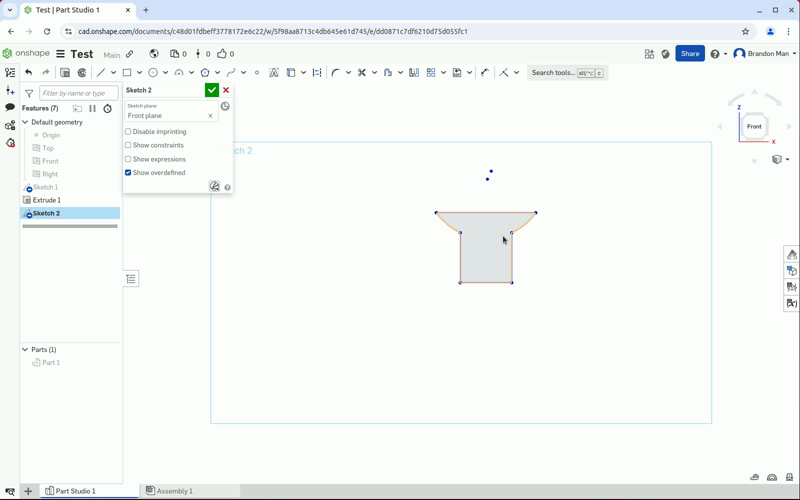
click(503, 235)
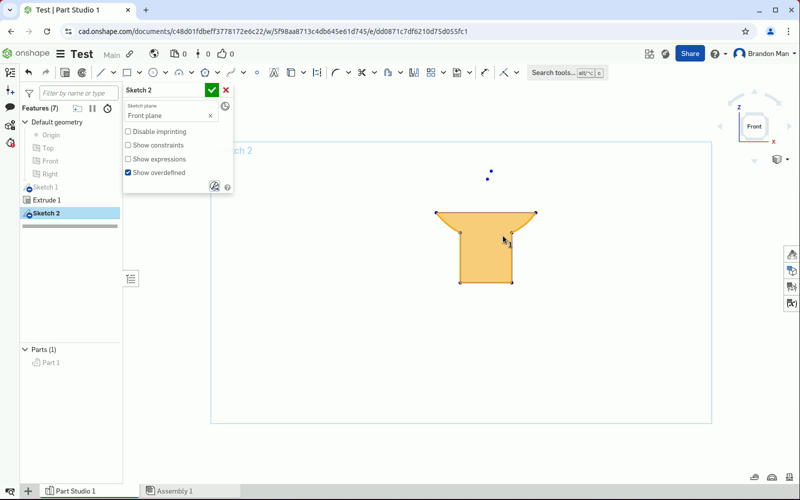
mouse_move(73, 352)
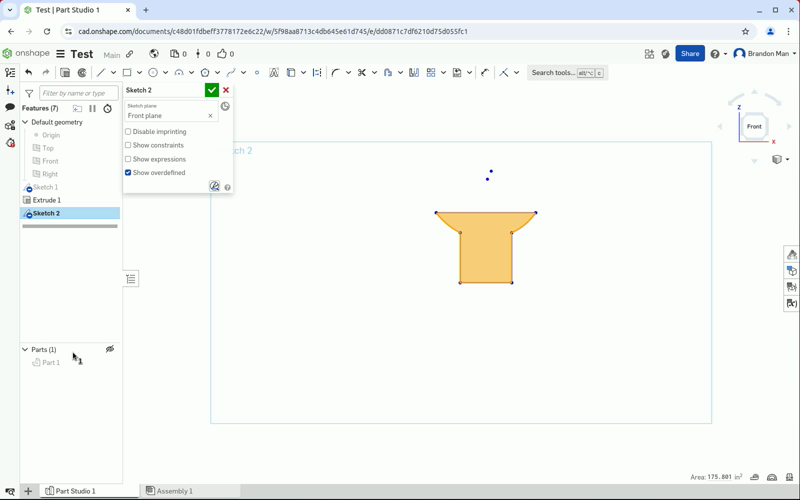
key(shift+y)
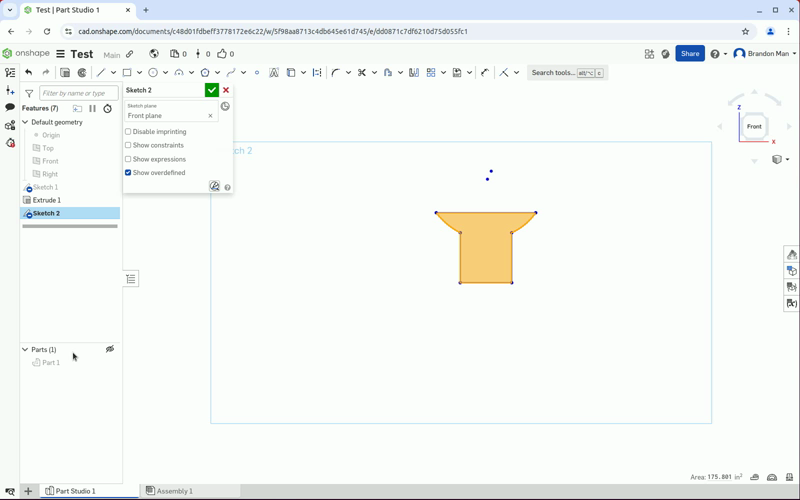
key(shift+e)
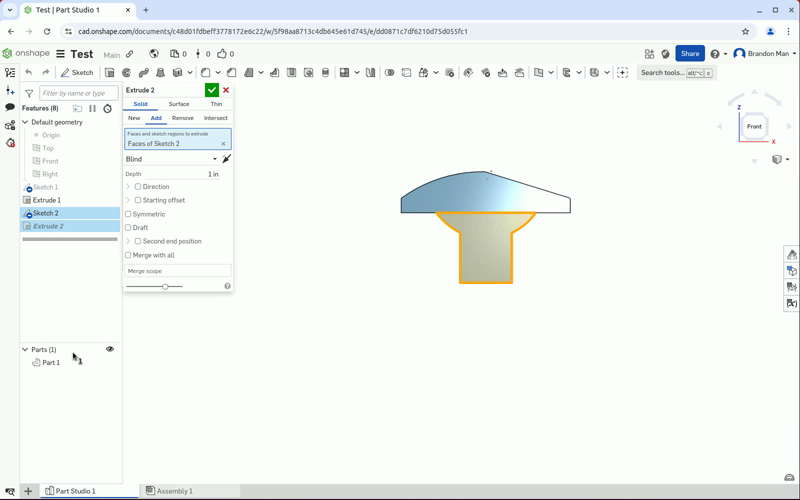
mouse_move(143, 106)
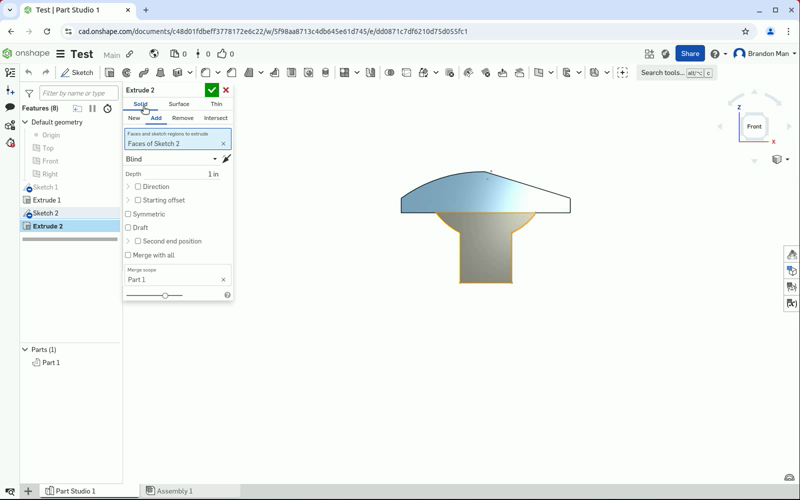
click(143, 106)
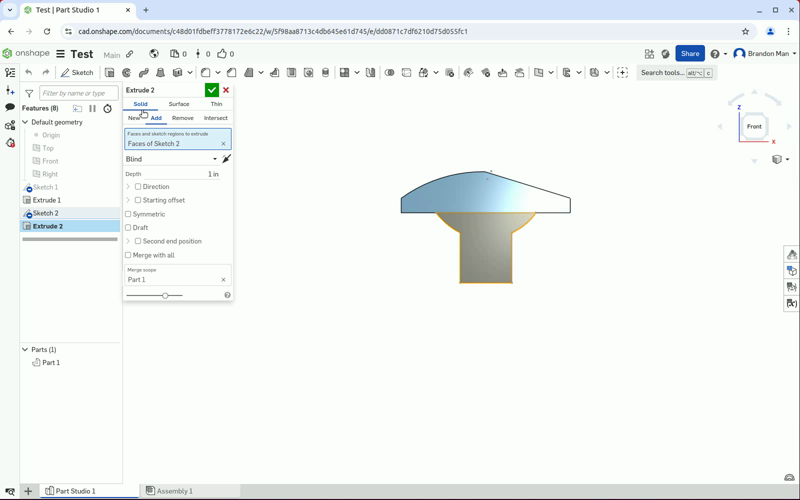
mouse_move(137, 120)
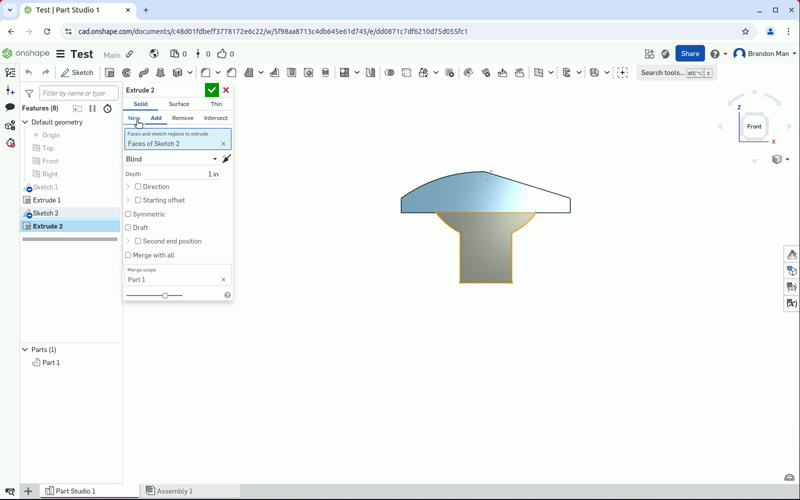
click(137, 120)
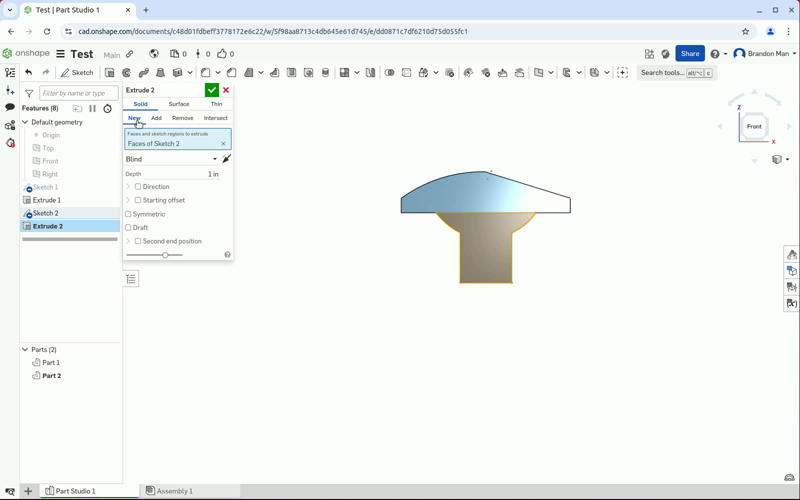
key(tab, 4)
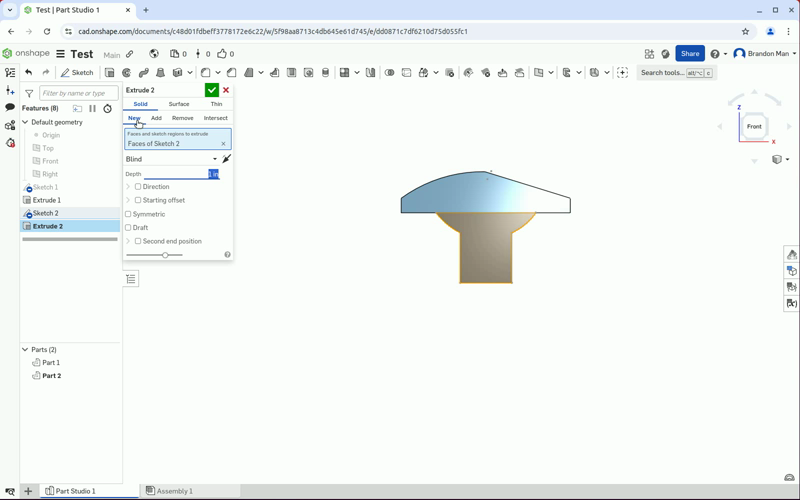
text(4.814)
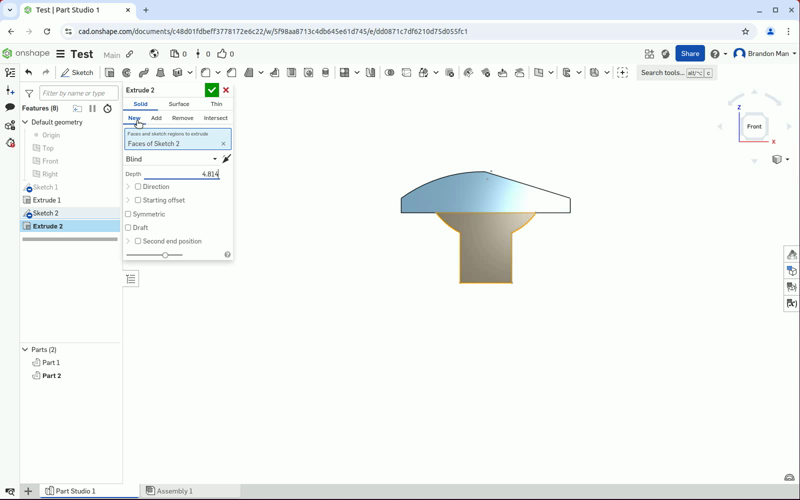
key(tab, 3)
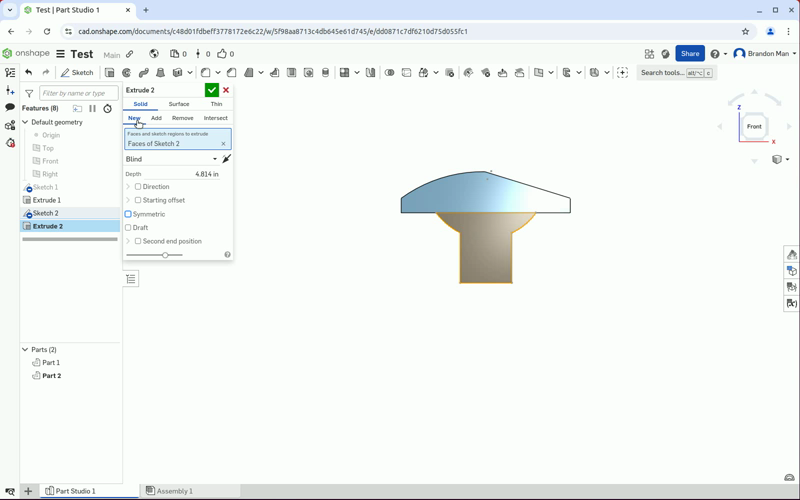
key(space)
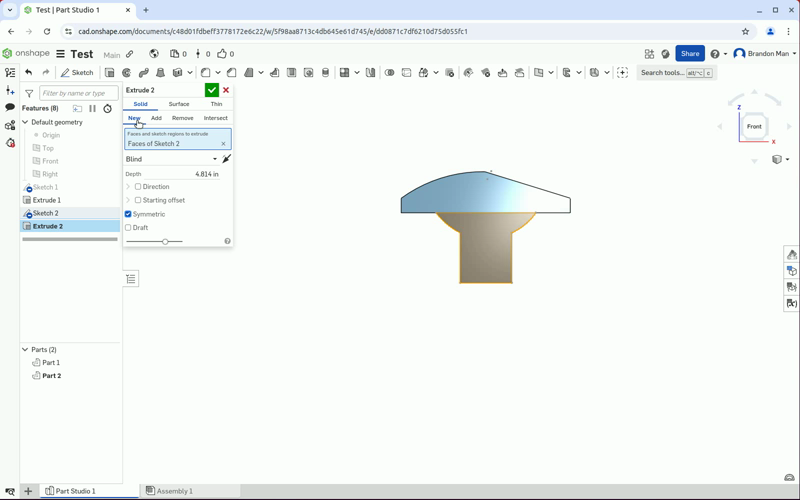
key(enter)
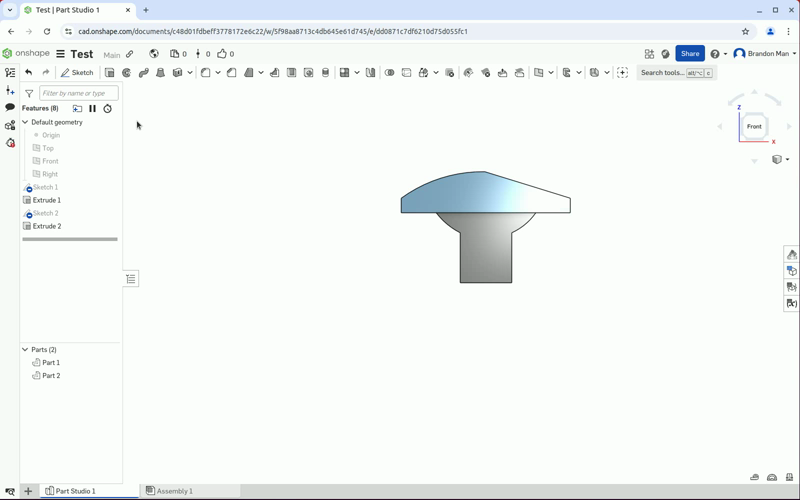
key(shift+h)
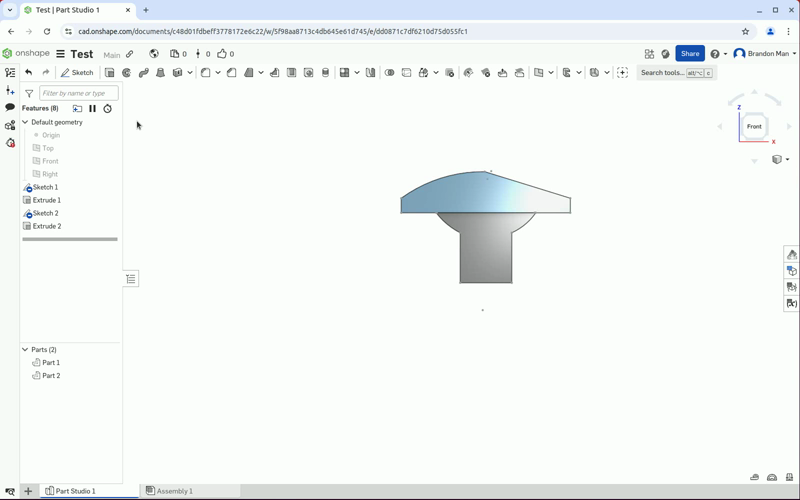
key(shift+h)
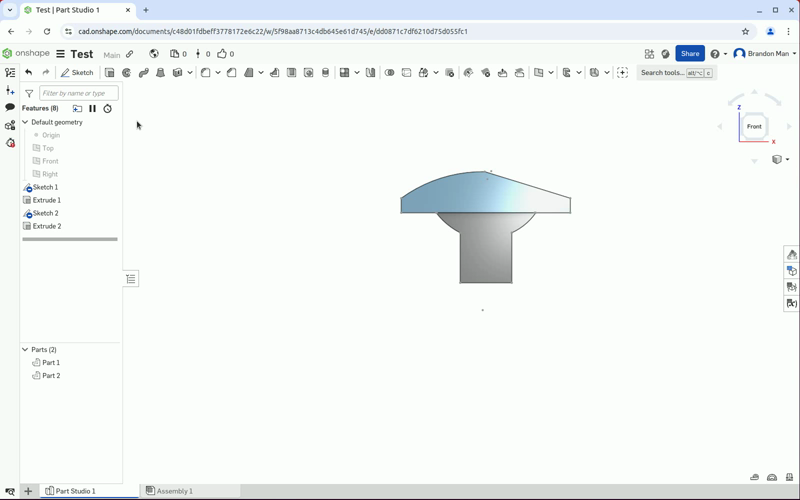
key(shift+7)
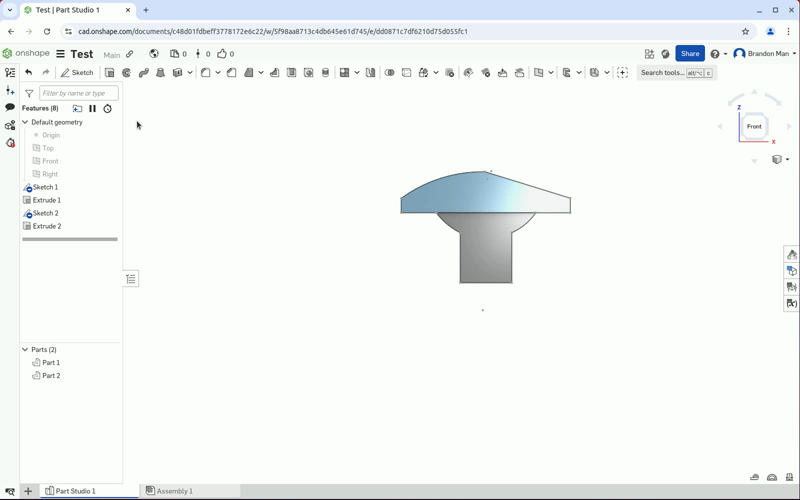
key(left, 2)
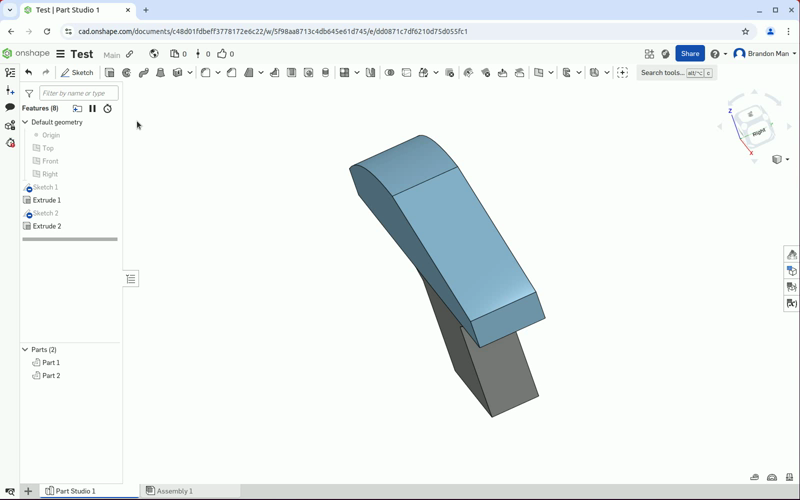
key(down, 2)
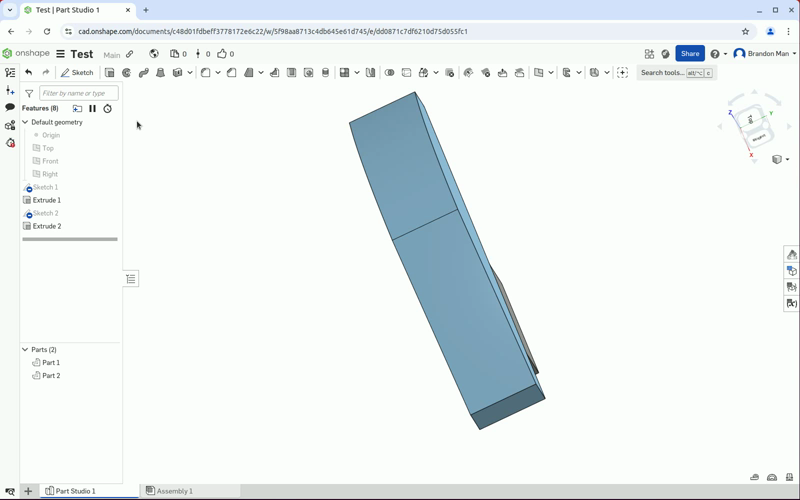
key(up, 2)
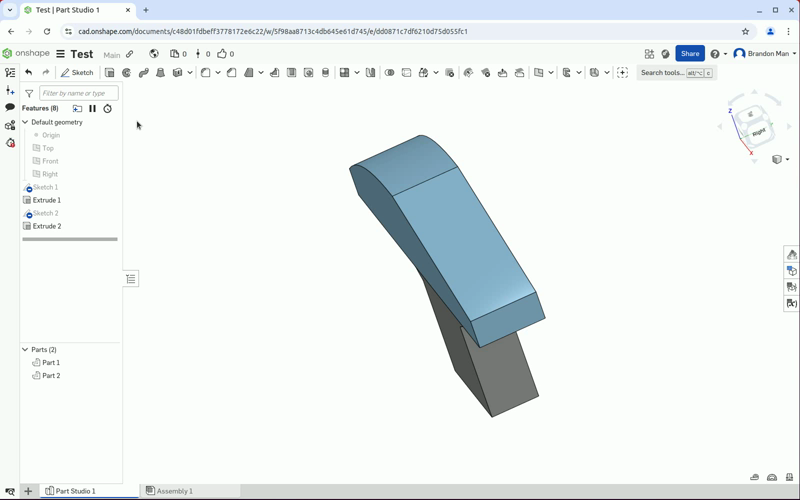
key(right, 2)
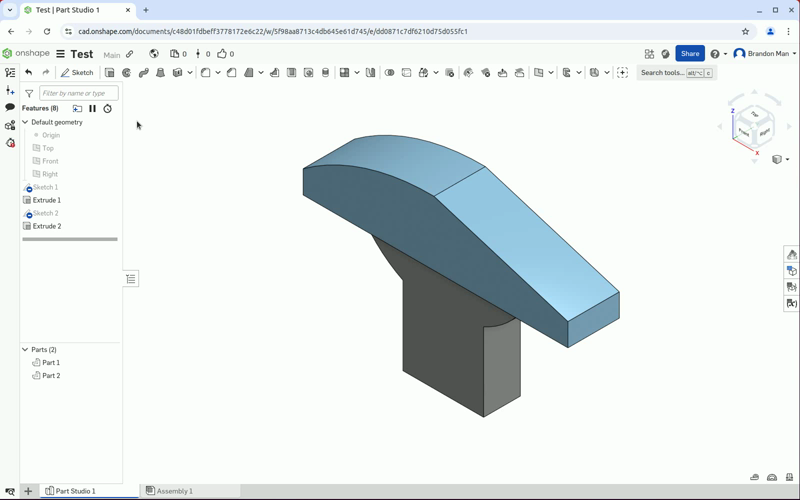
mouse_move(73, 189)
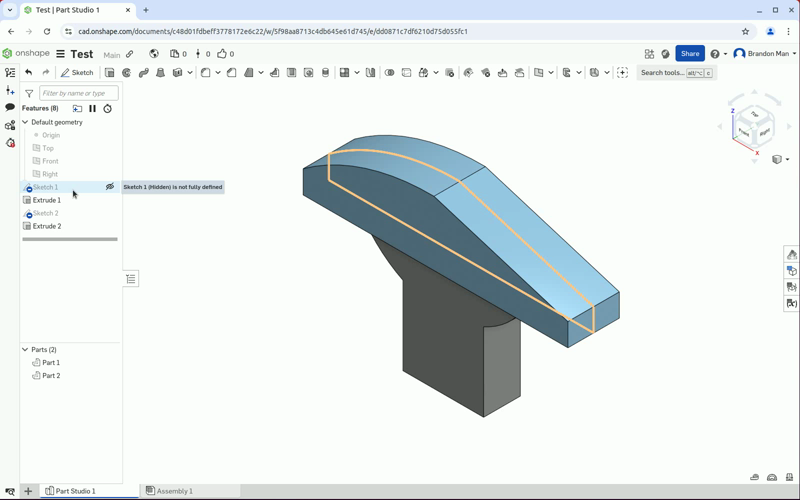
click(73, 189)